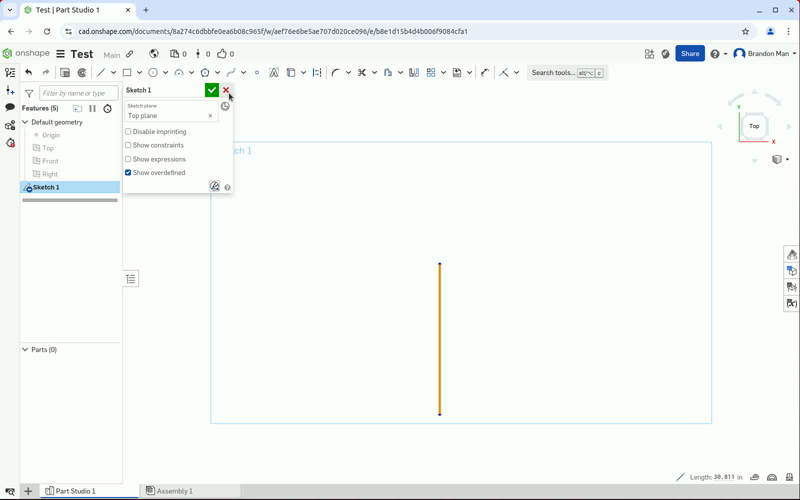
key(shift+h)
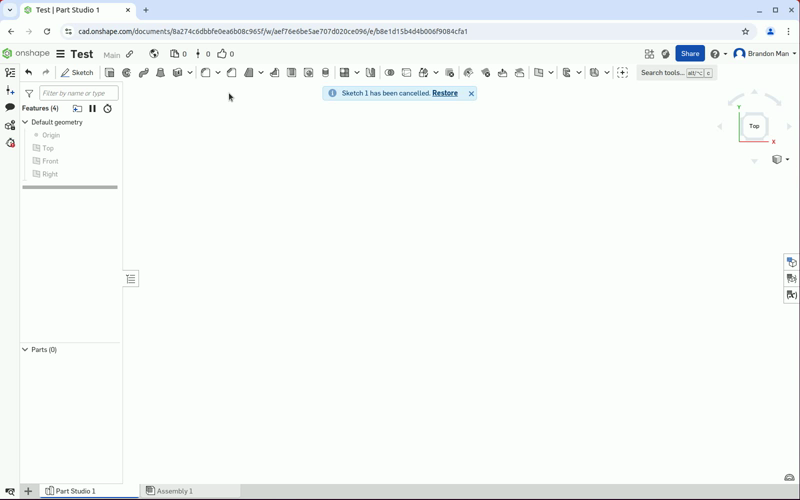
mouse_move(73, 352)
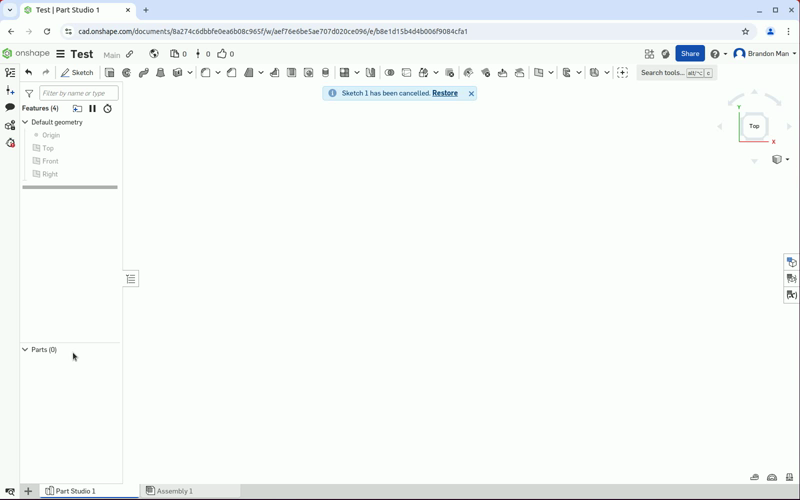
key(y)
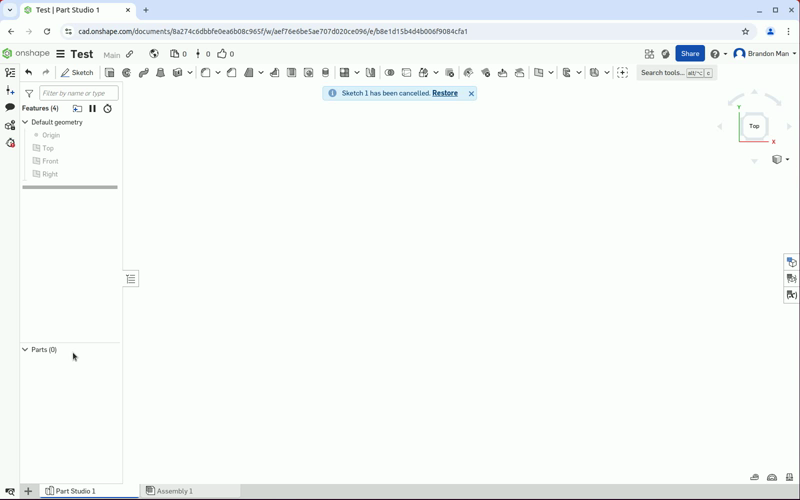
key(shift+p)
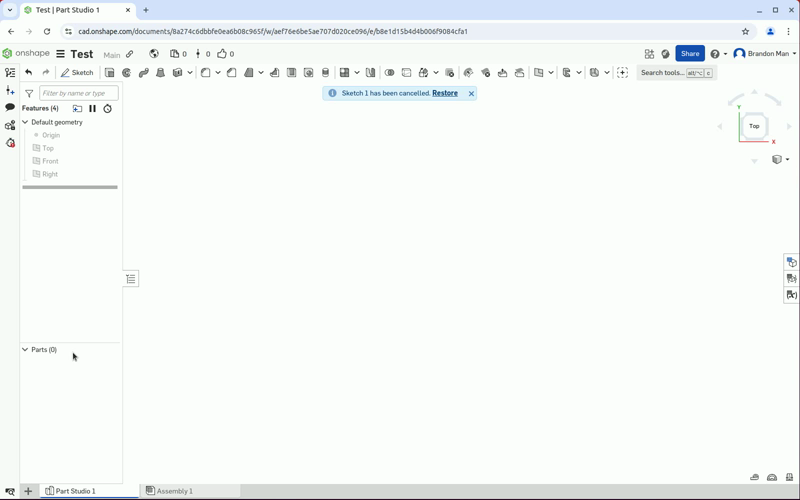
key(space)
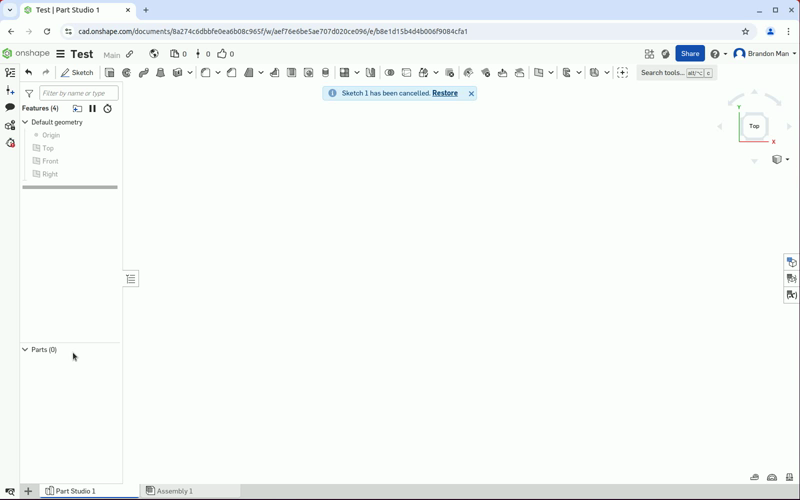
key_down(shift)
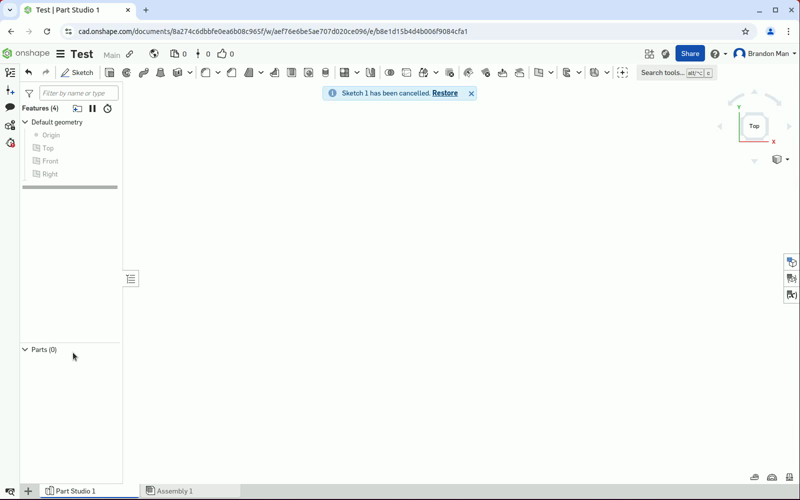
key(up)
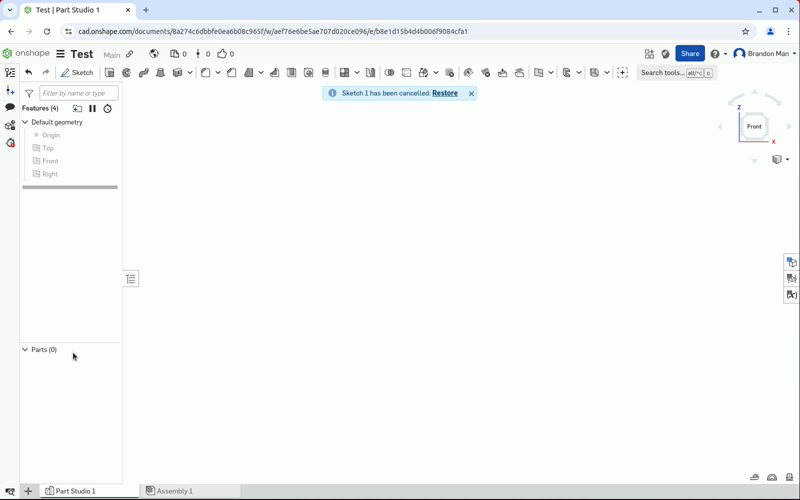
key_up(shift)
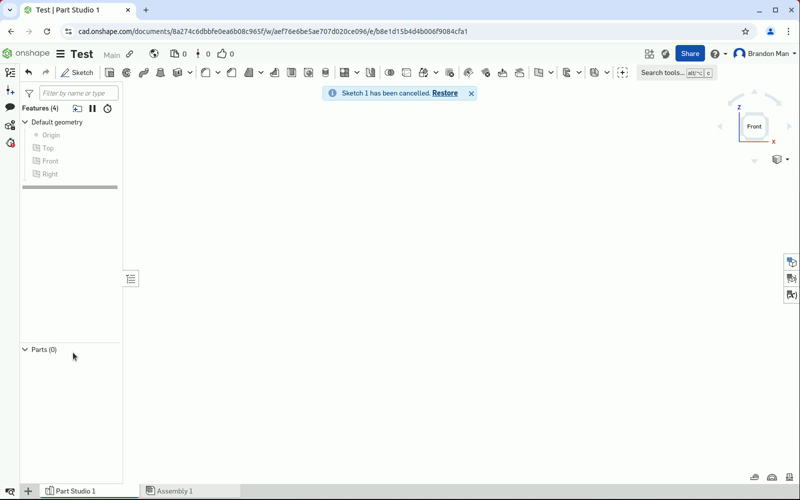
mouse_move(73, 352)
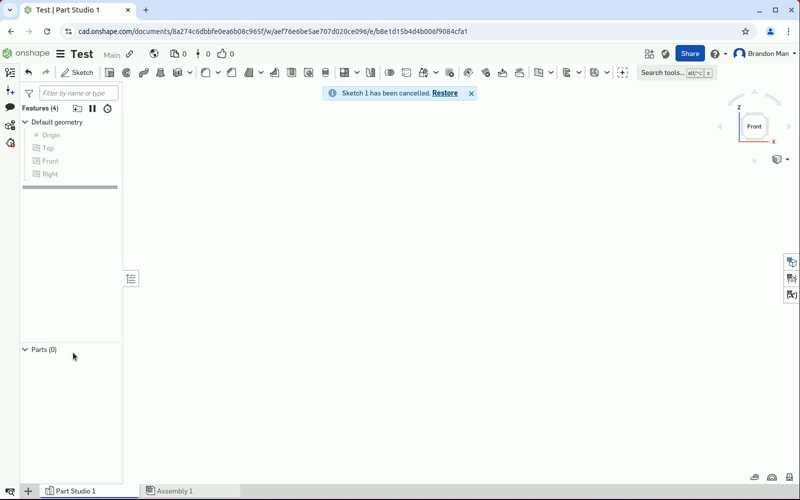
key(shift+y)
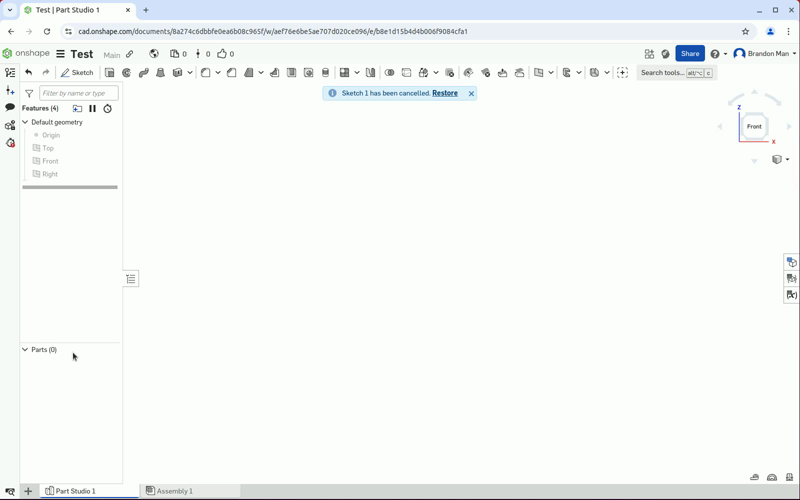
key(shift+s)
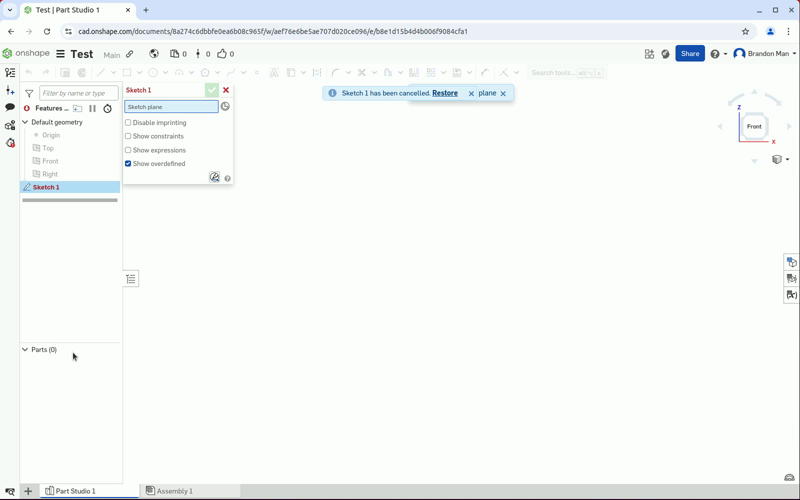
mouse_move(73, 163)
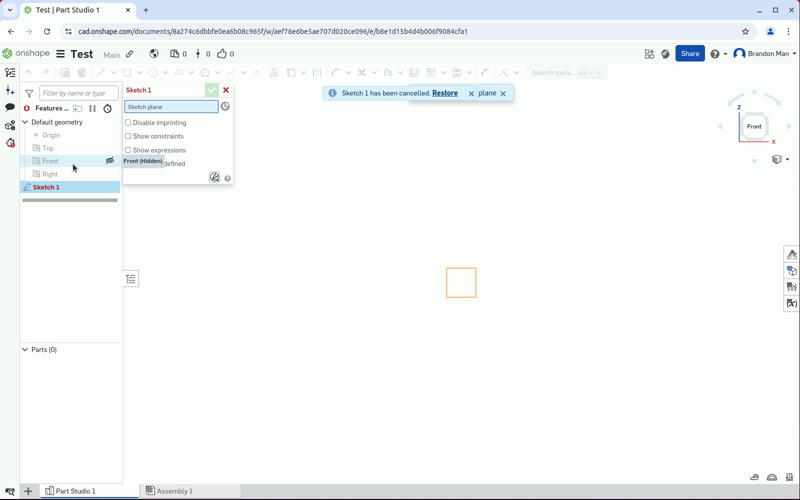
click(73, 163)
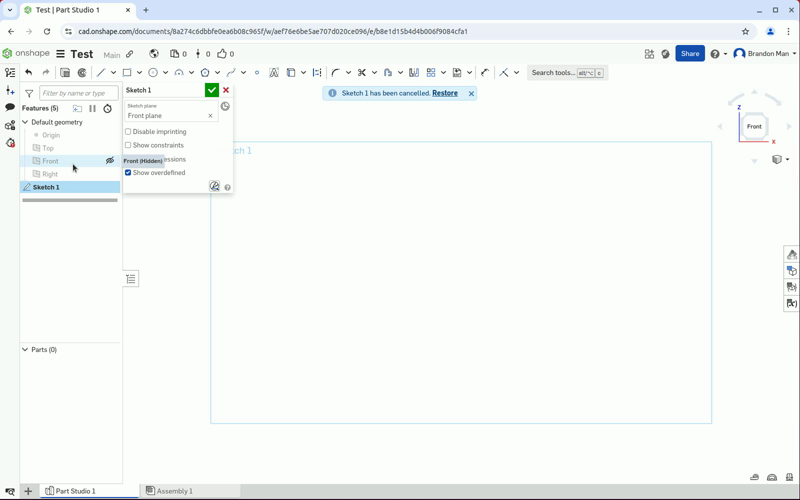
mouse_move(73, 352)
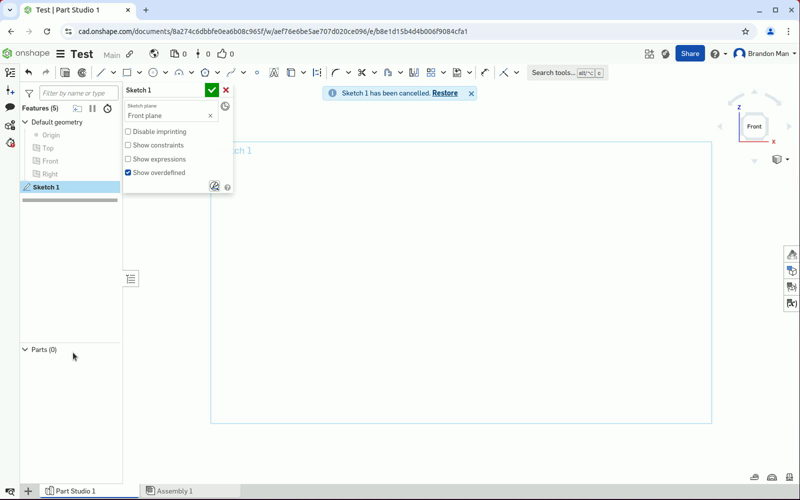
key(y)
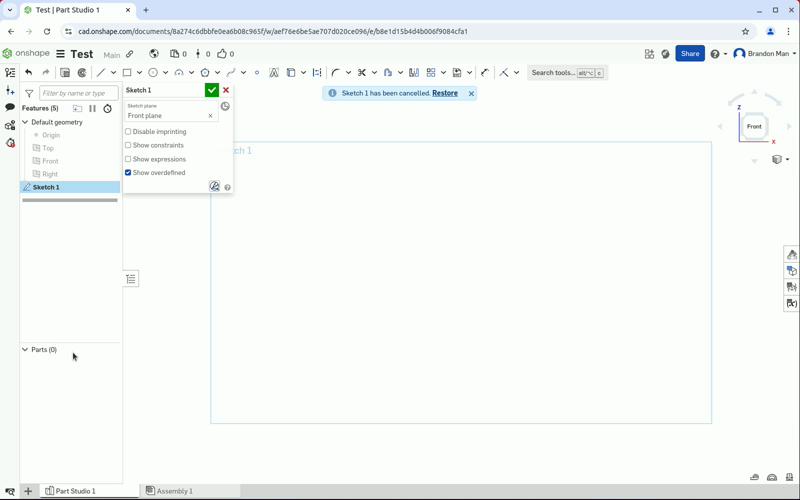
key(l)
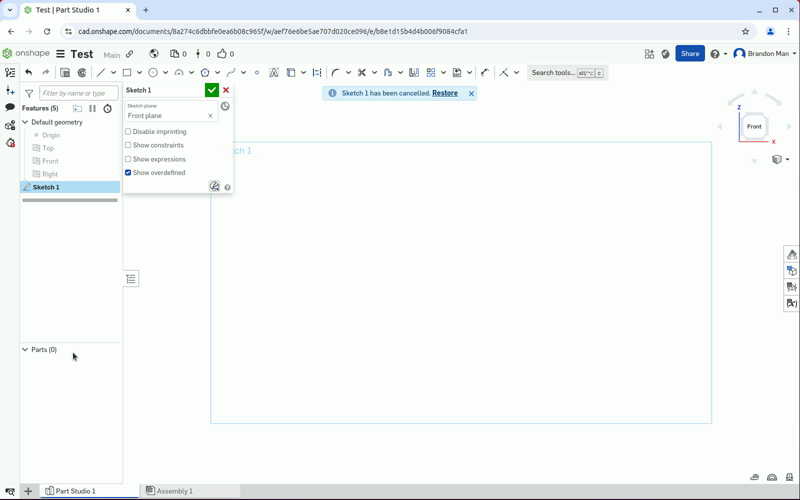
key_down(shift)
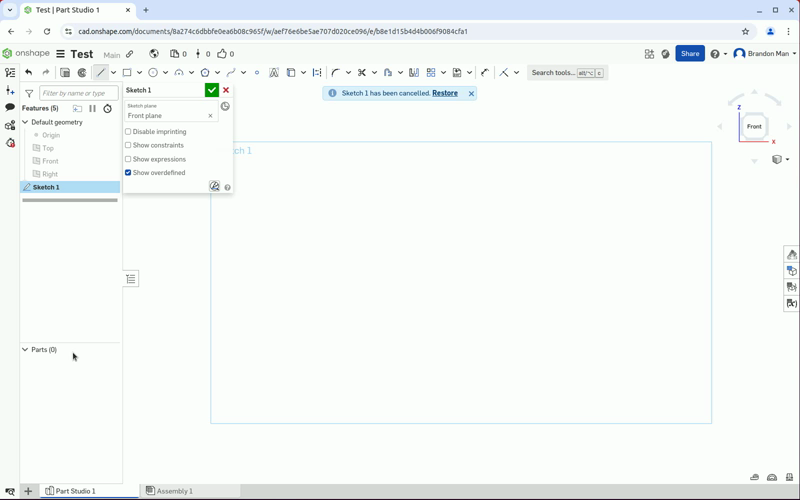
mouse_move(385, 320)
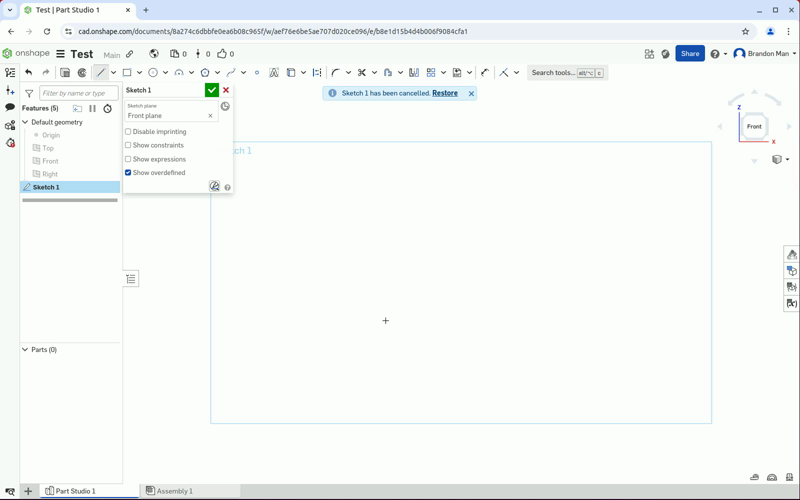
click(385, 320)
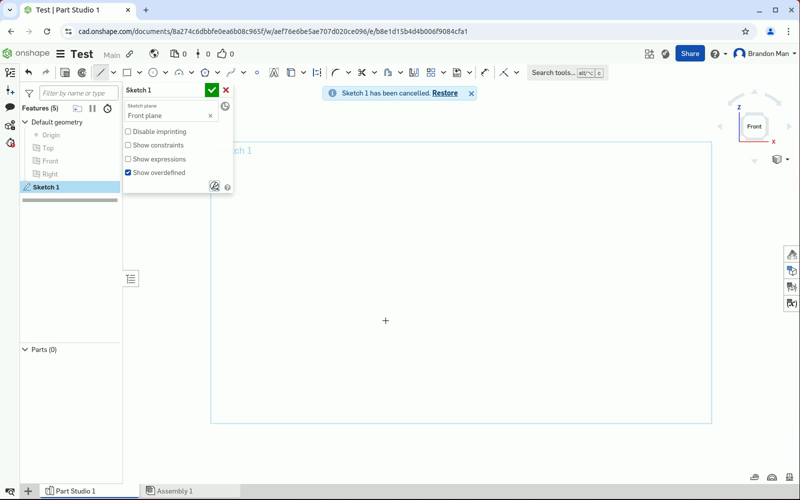
key_up(shift)
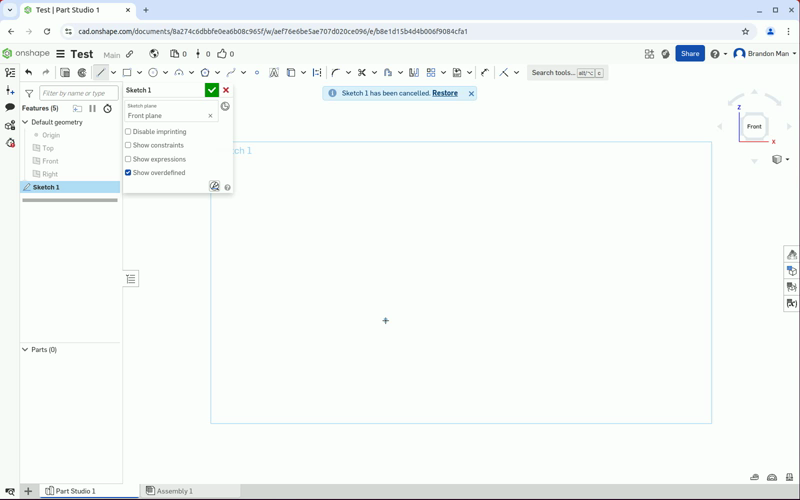
key_down(shift)
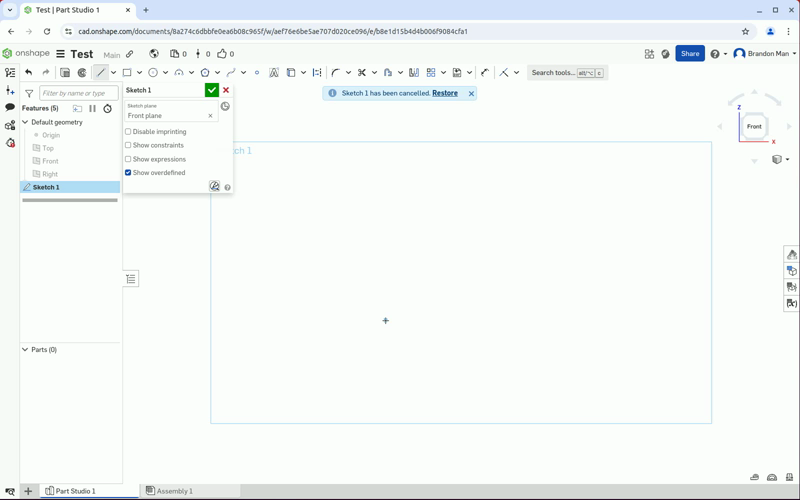
mouse_move(535, 320)
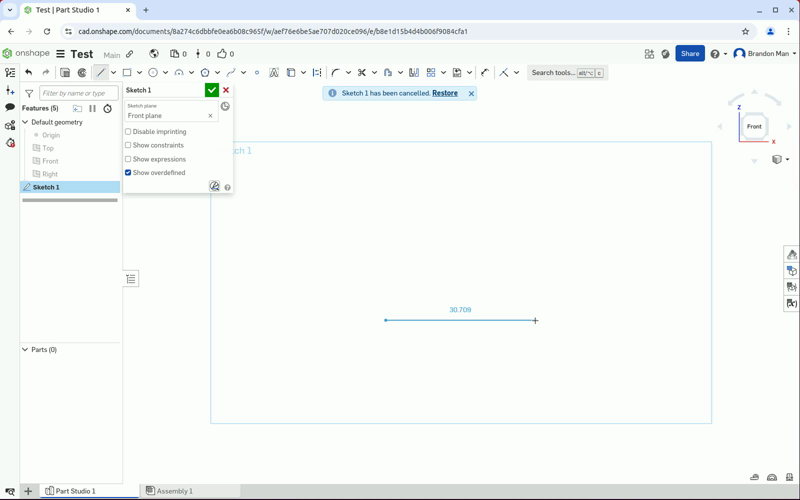
click(535, 320)
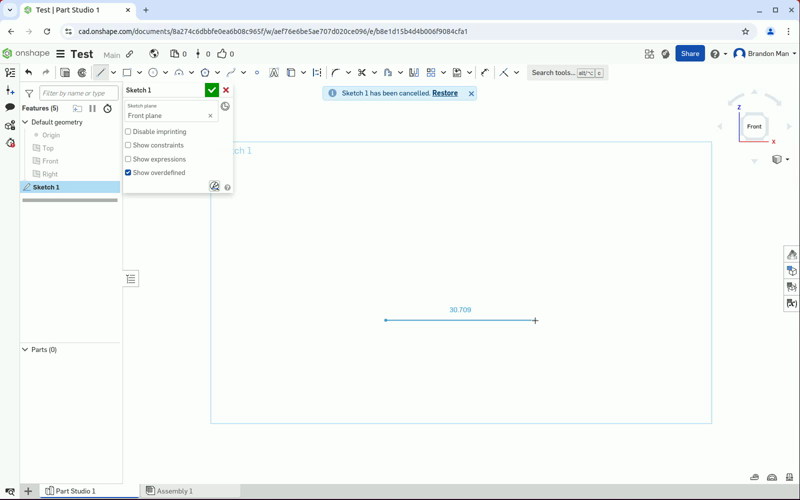
key_up(shift)
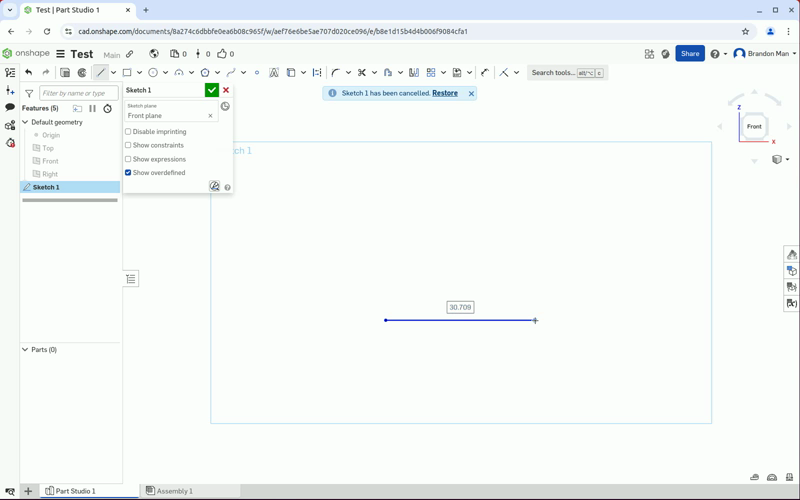
key(esc)
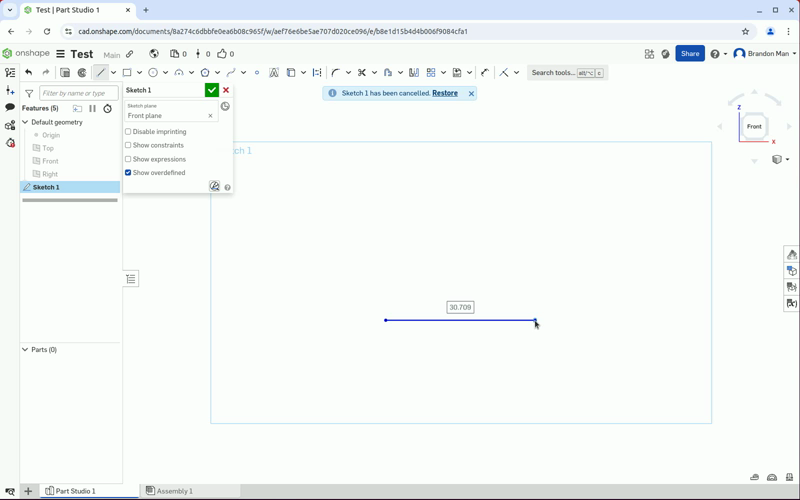
key(a)
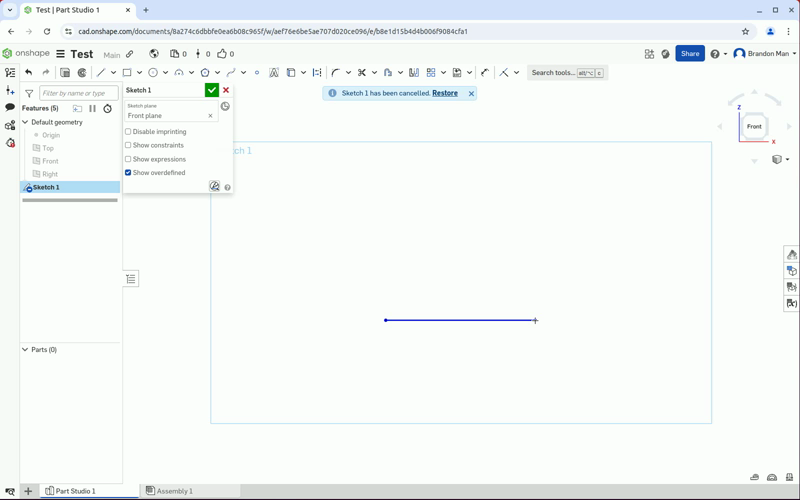
mouse_move(535, 320)
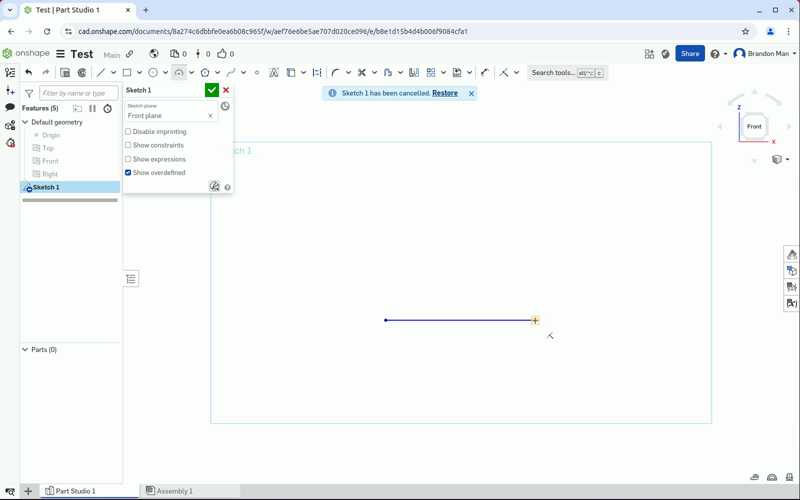
click(535, 320)
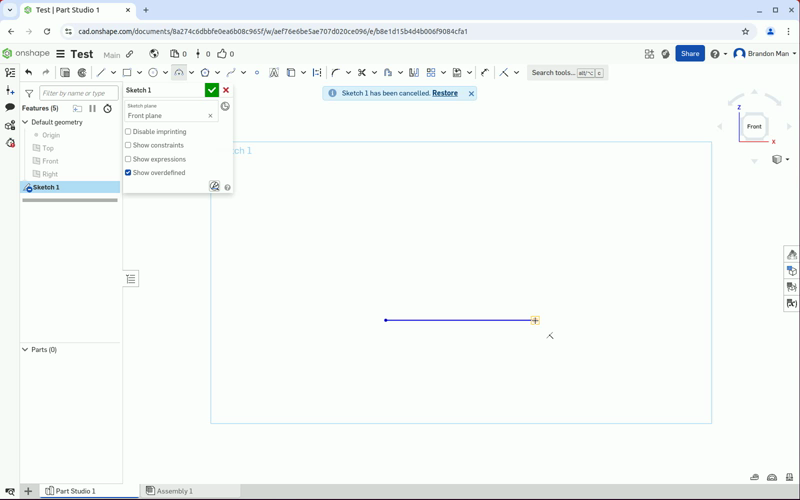
key_down(shift)
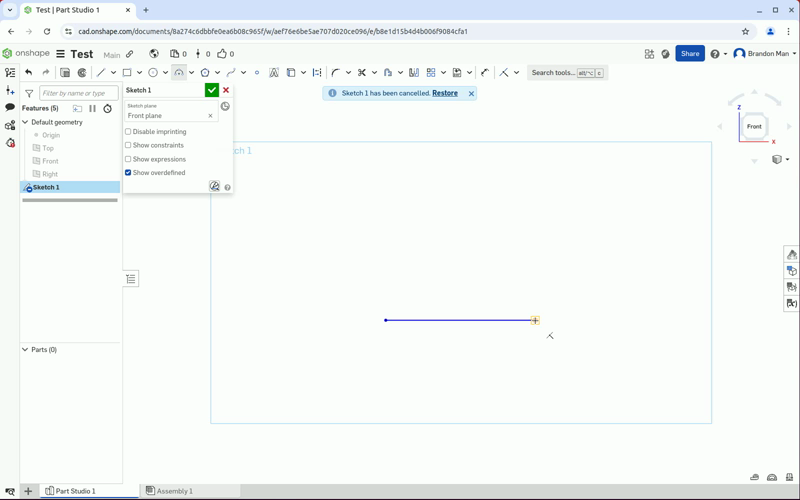
mouse_move(535, 245)
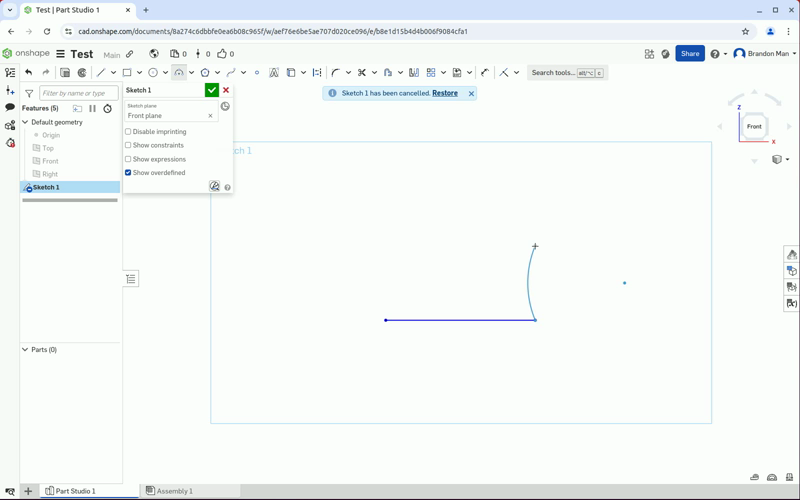
click(535, 245)
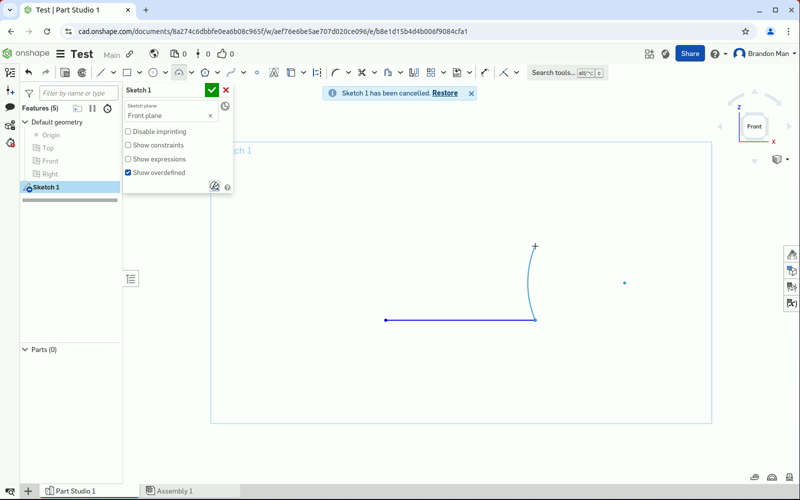
mouse_move(572, 283)
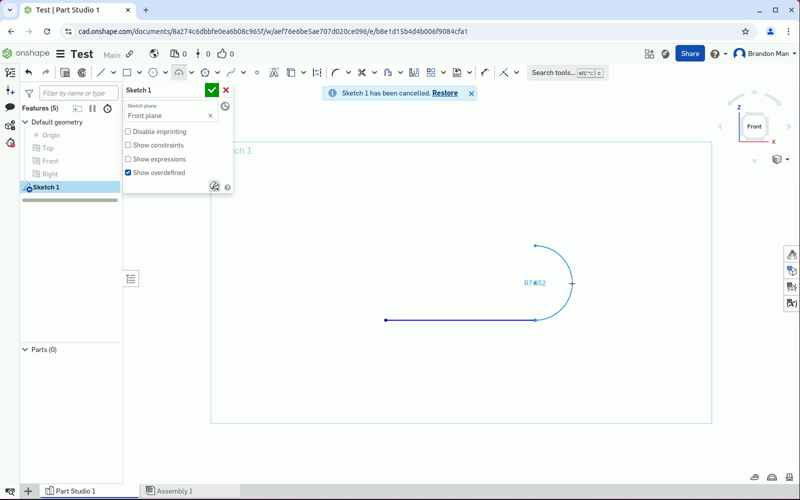
click(572, 283)
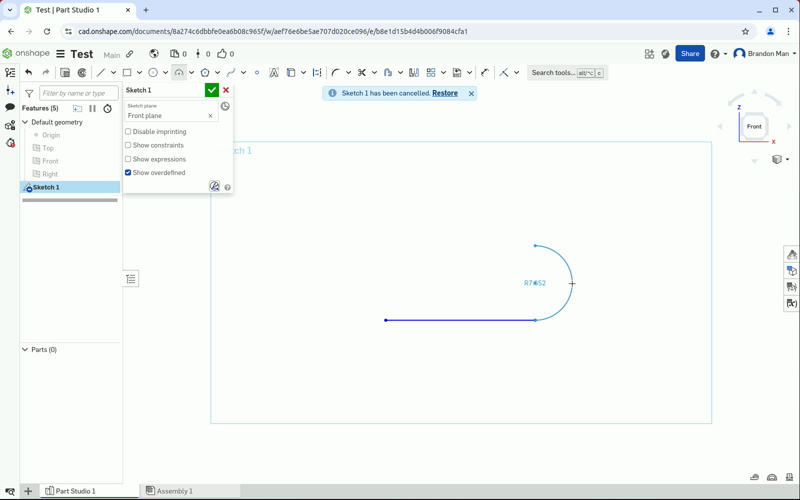
key_up(shift)
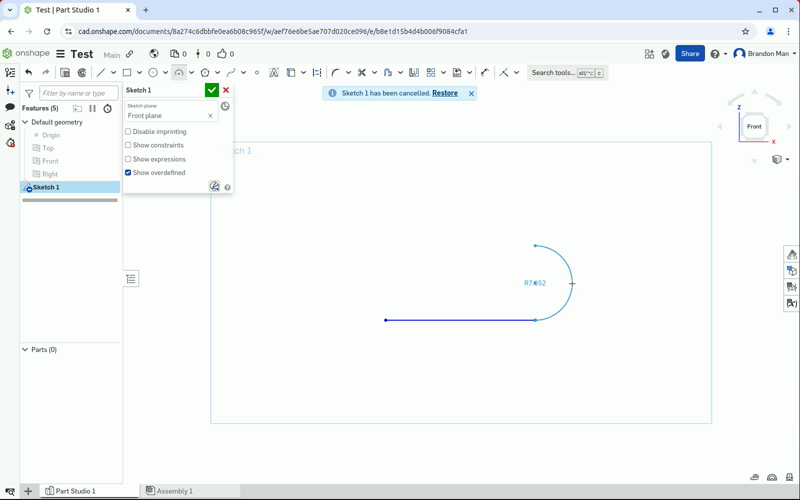
key(esc)
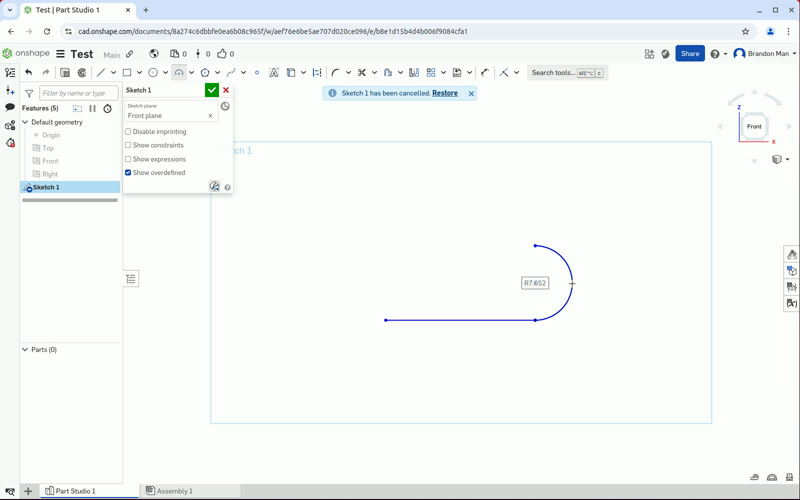
key(l)
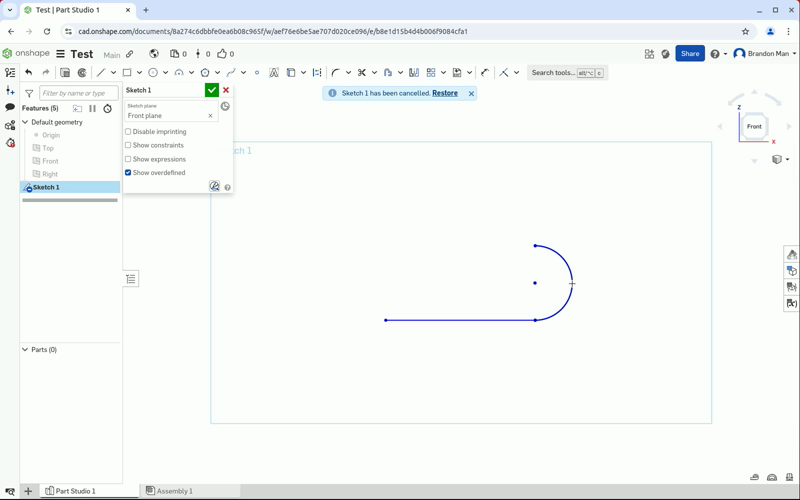
mouse_move(535, 245)
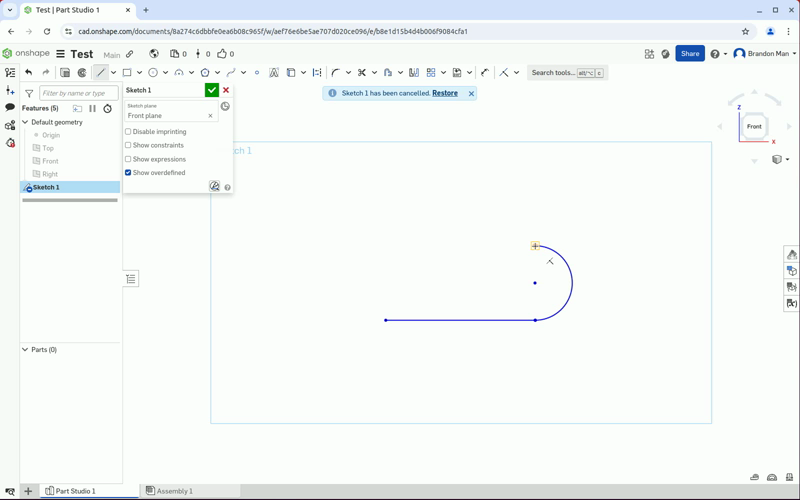
click(535, 245)
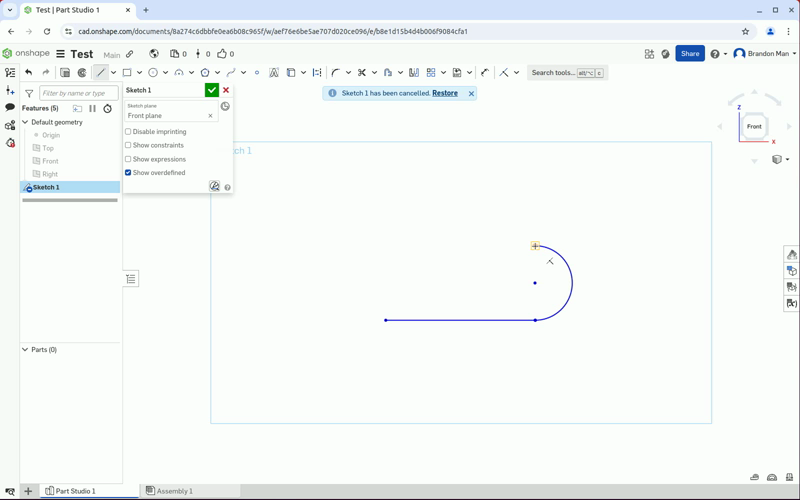
key_down(shift)
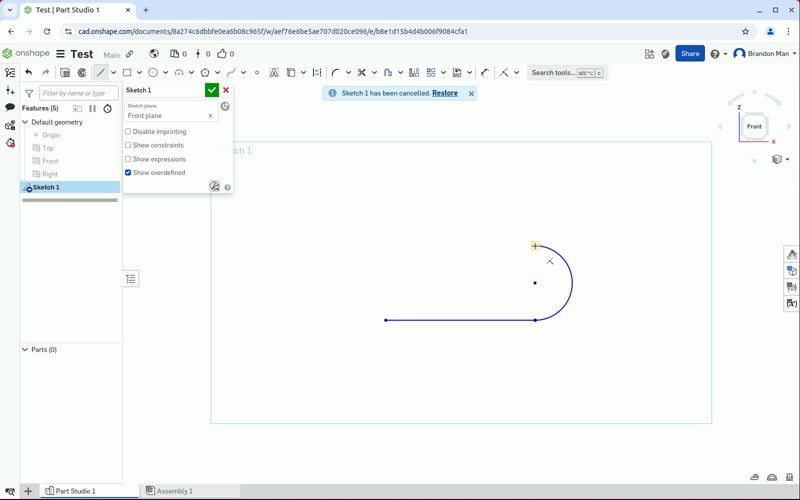
mouse_move(385, 245)
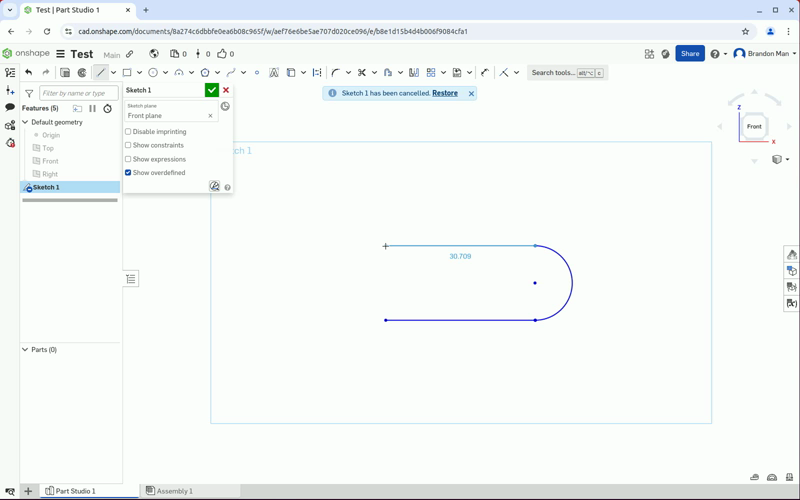
click(385, 245)
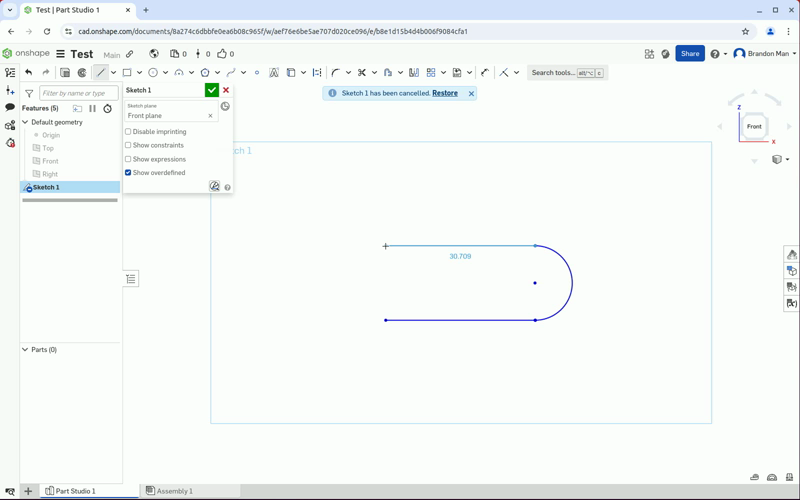
key_up(shift)
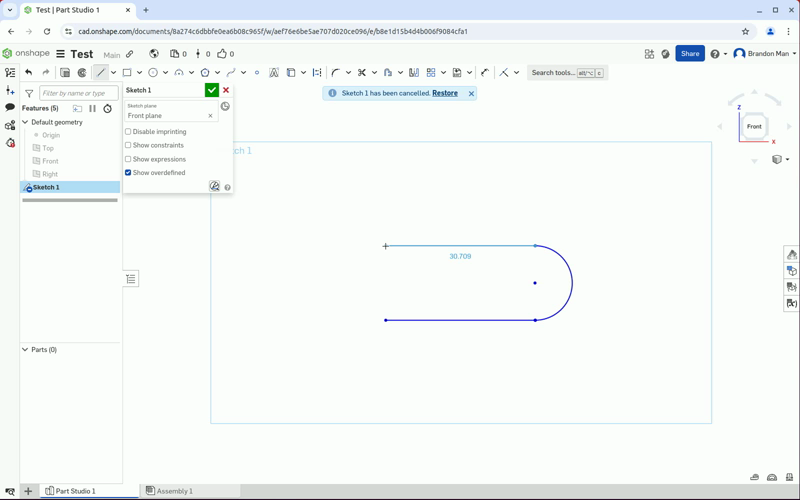
key(esc)
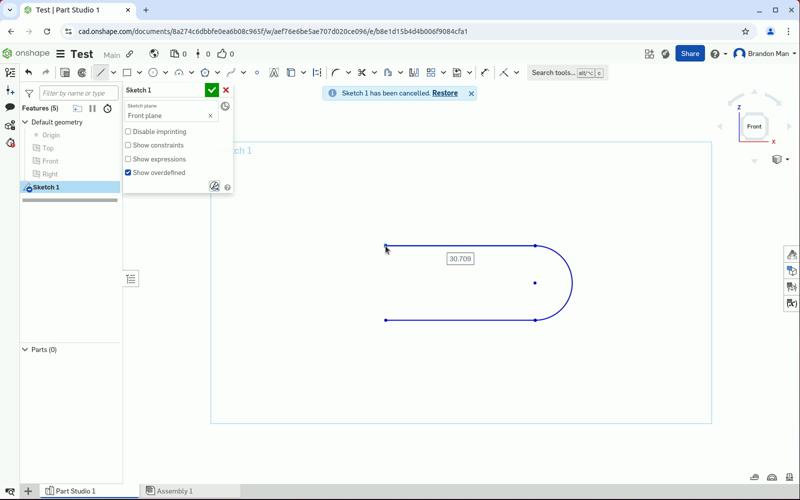
key(a)
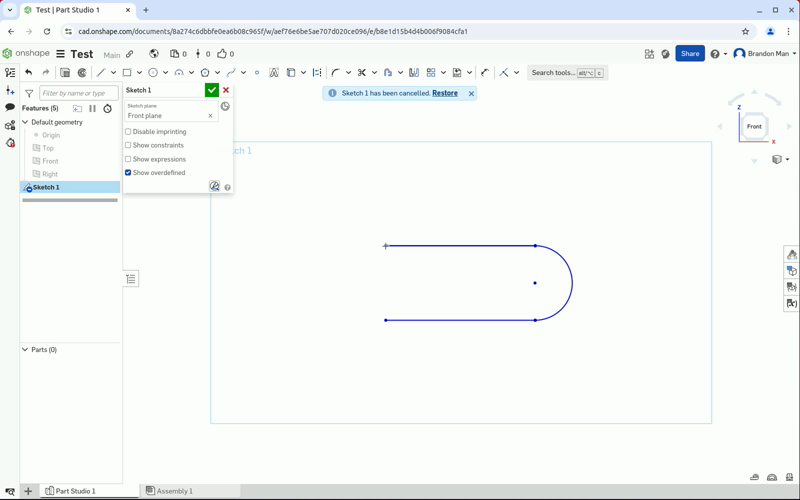
mouse_move(385, 245)
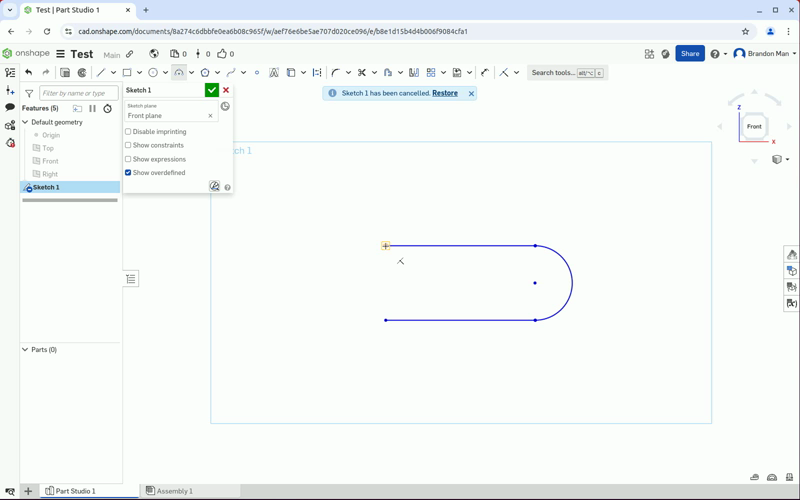
click(385, 245)
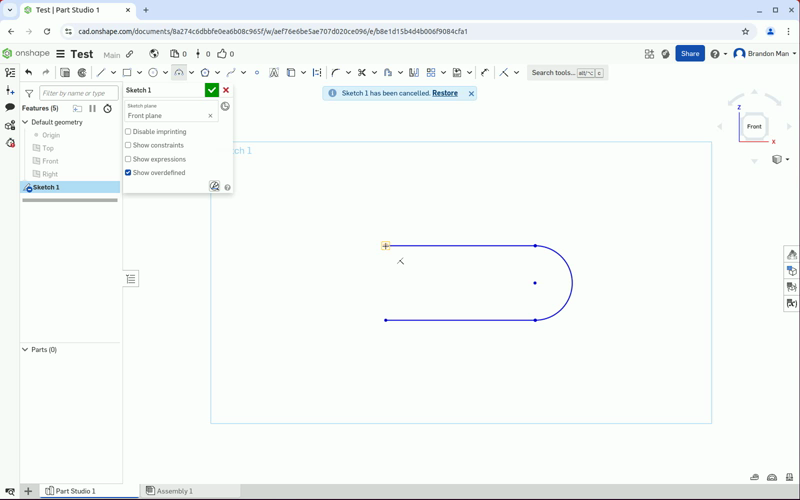
mouse_move(385, 320)
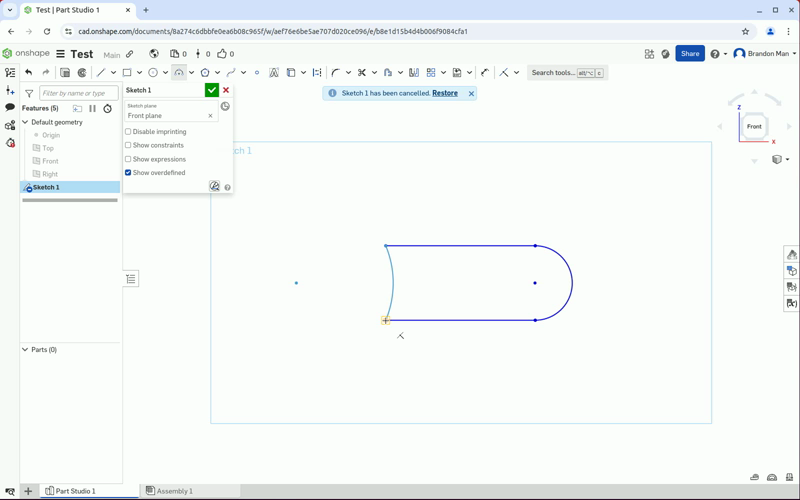
click(385, 320)
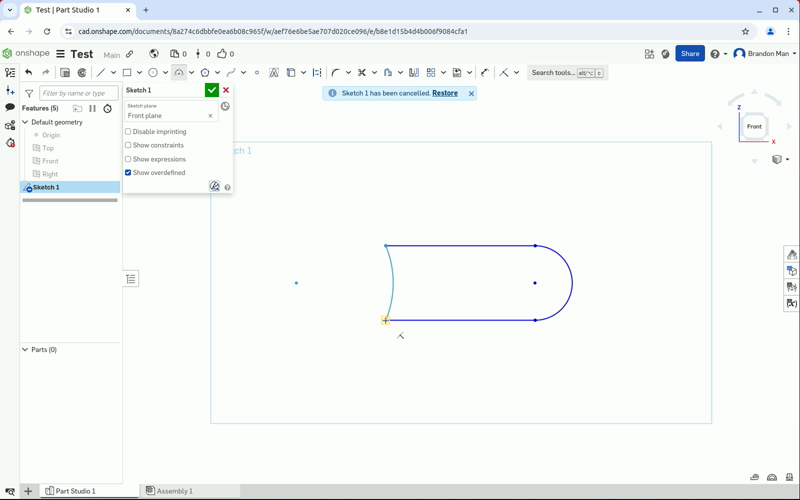
key_down(shift)
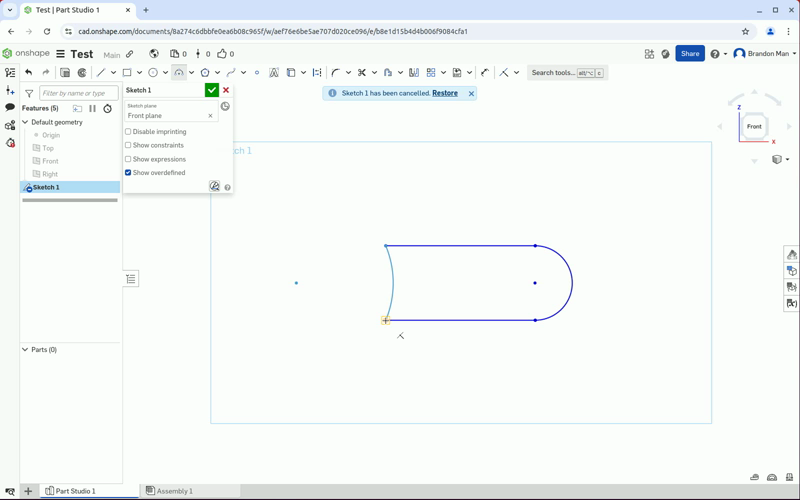
mouse_move(348, 283)
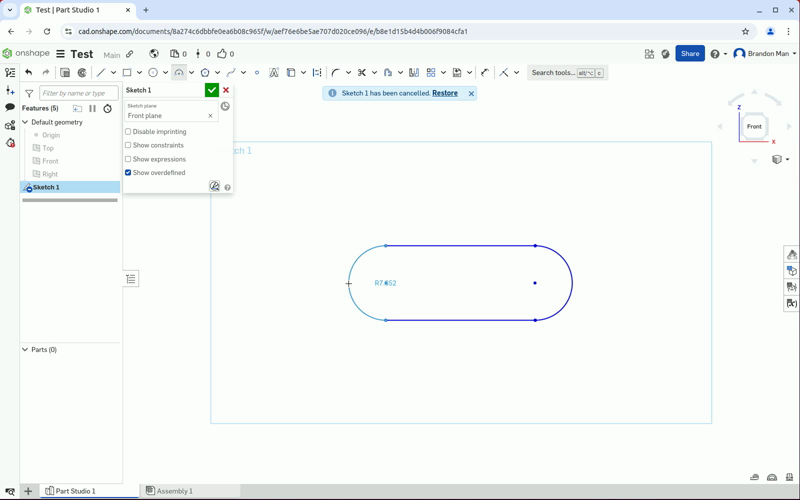
click(348, 283)
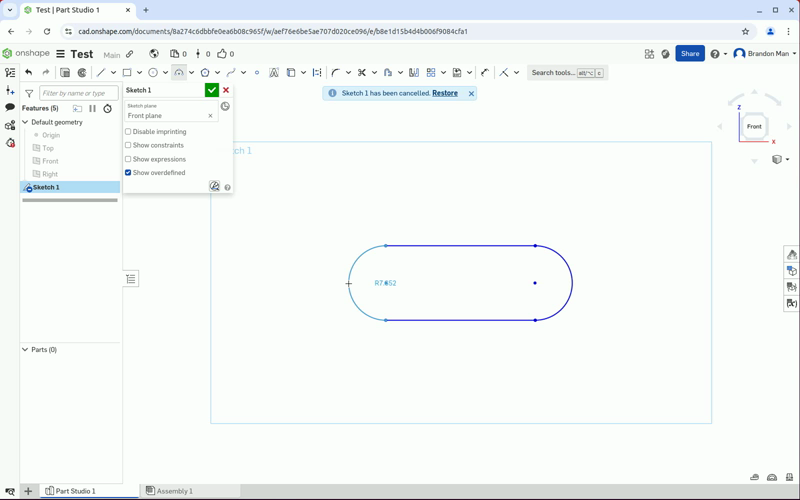
key_up(shift)
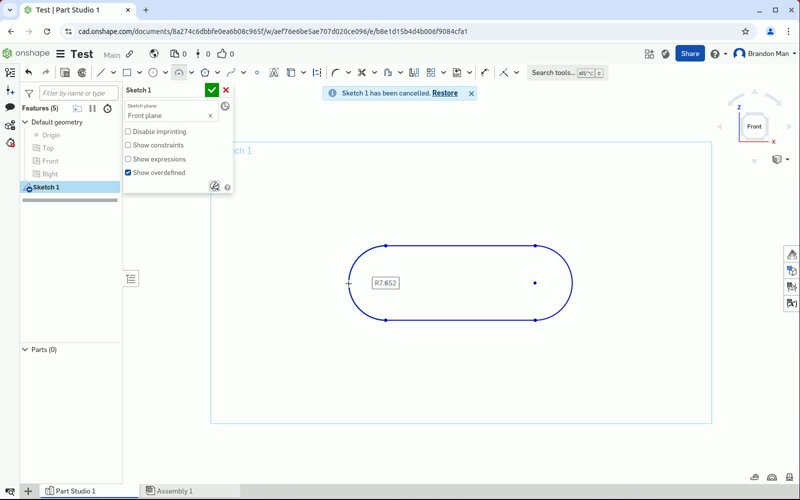
key(esc)
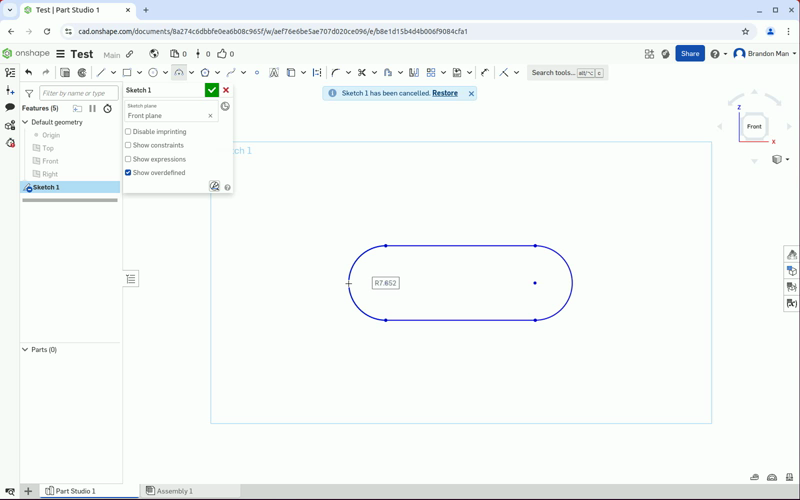
mouse_move(459, 300)
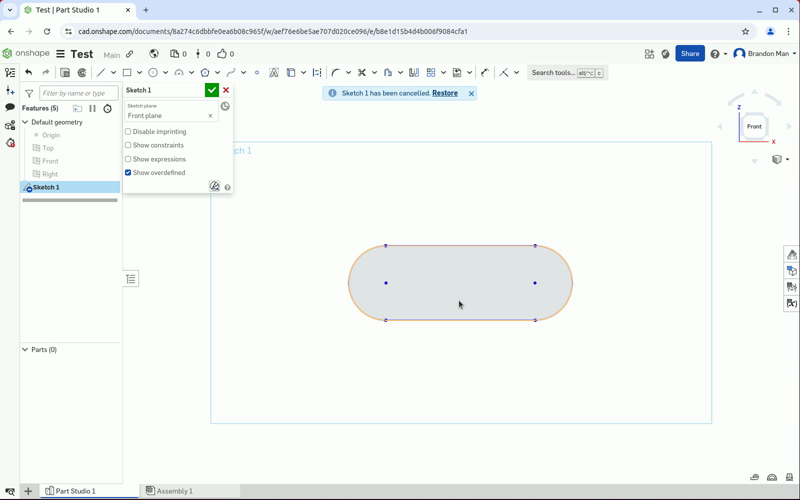
click(459, 300)
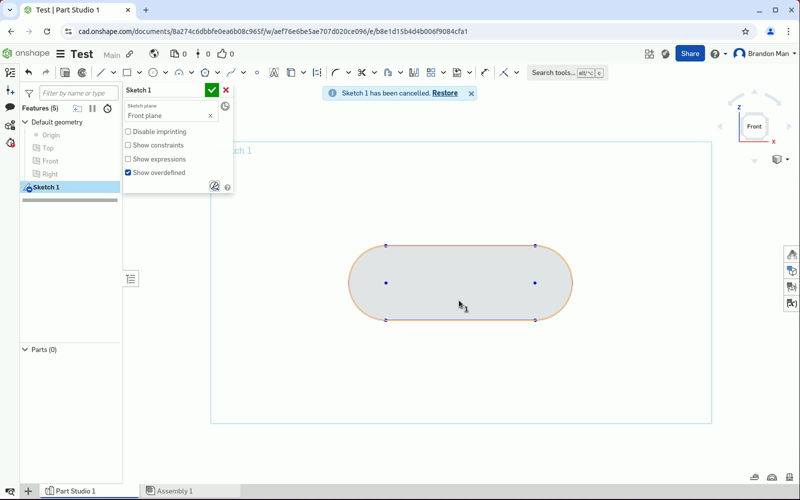
mouse_move(73, 352)
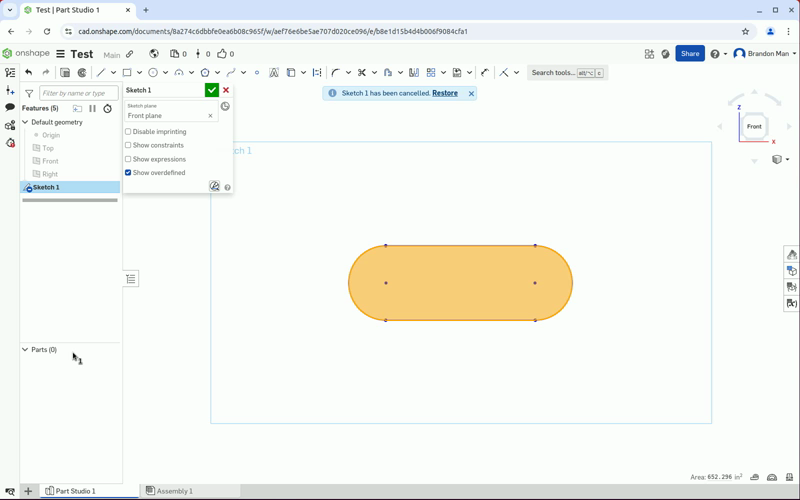
key(shift+y)
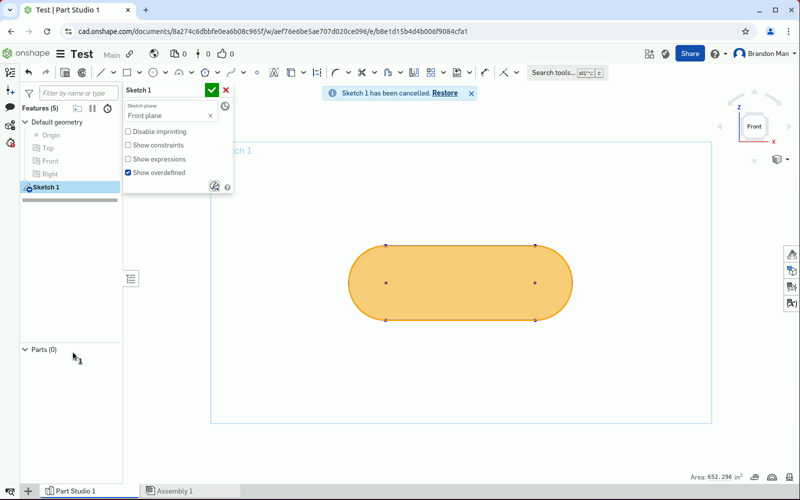
key(shift+e)
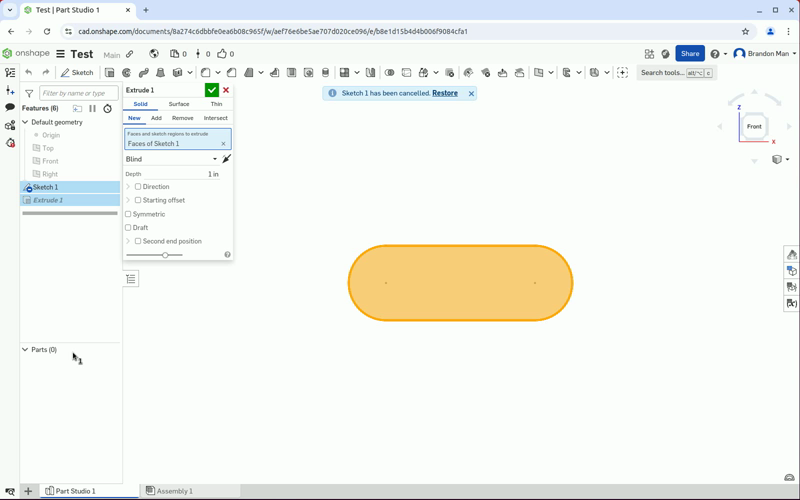
mouse_move(143, 106)
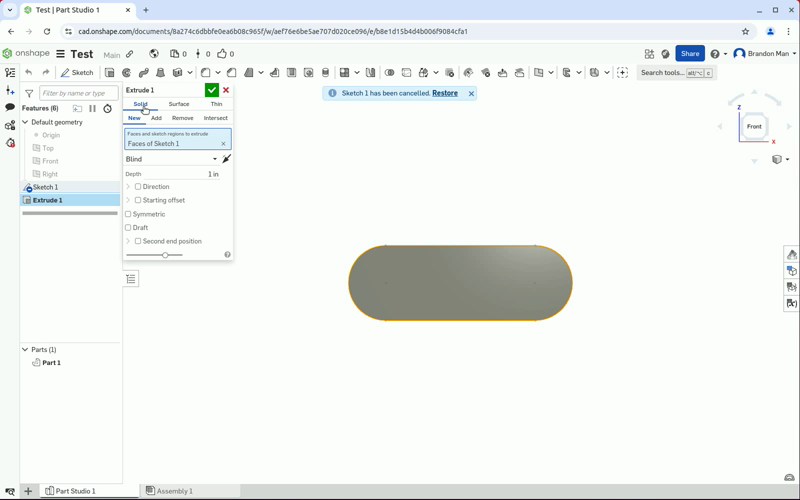
click(143, 106)
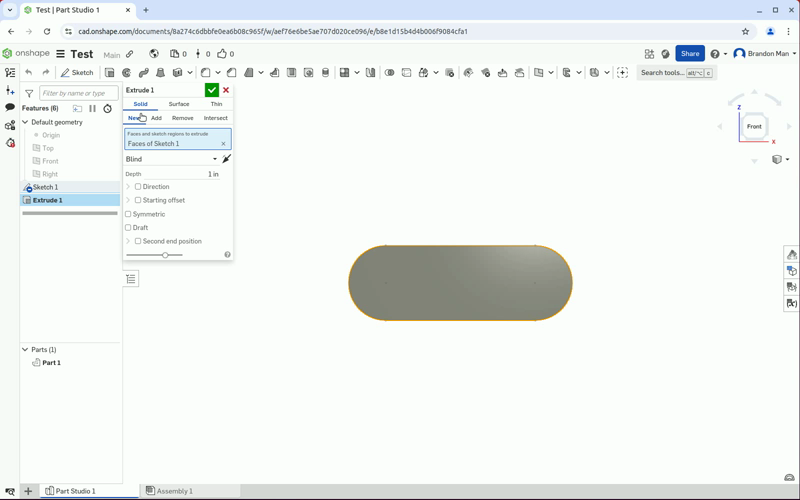
mouse_move(137, 120)
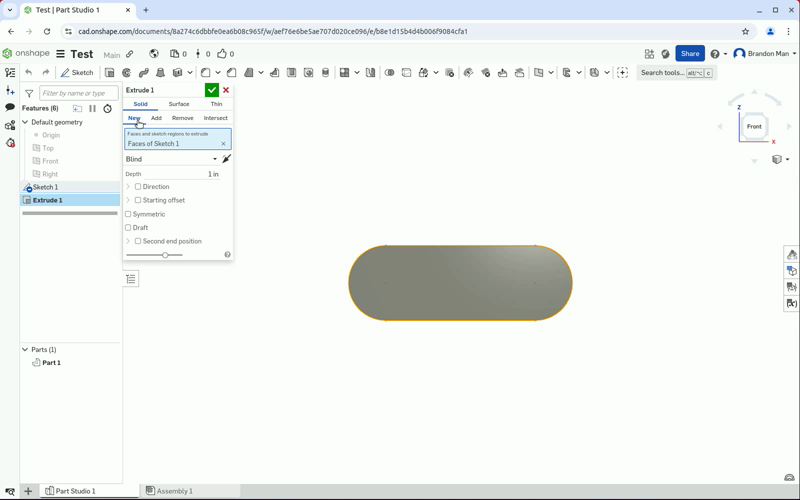
click(137, 120)
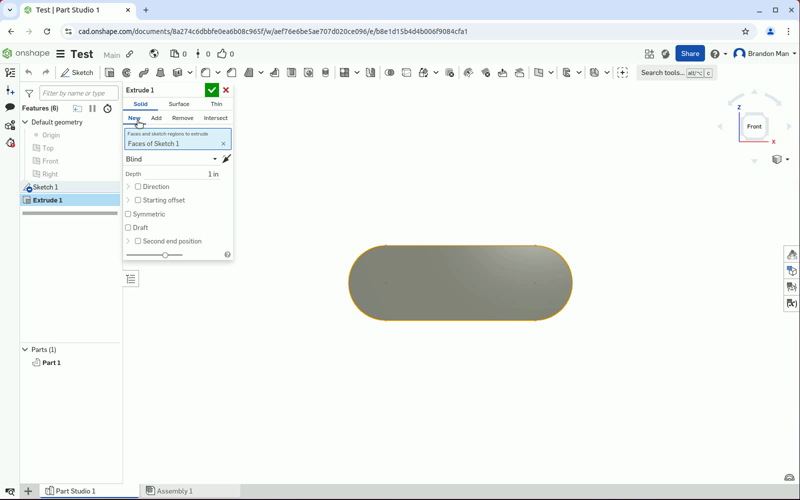
key(tab, 4)
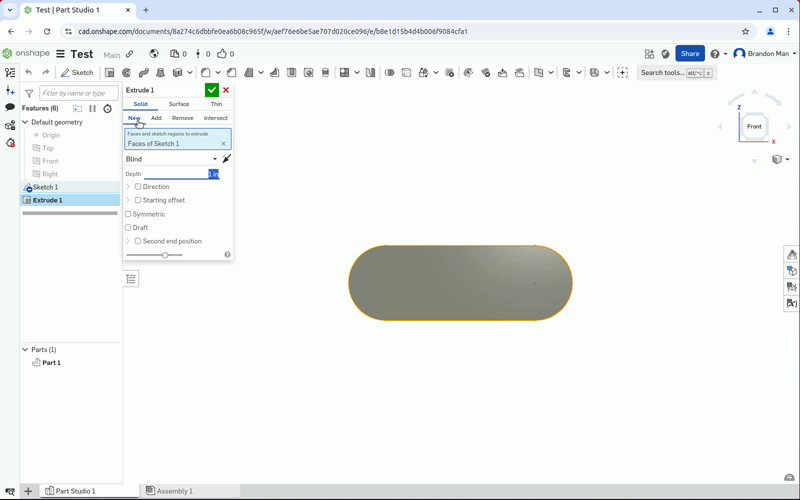
text(2.166)
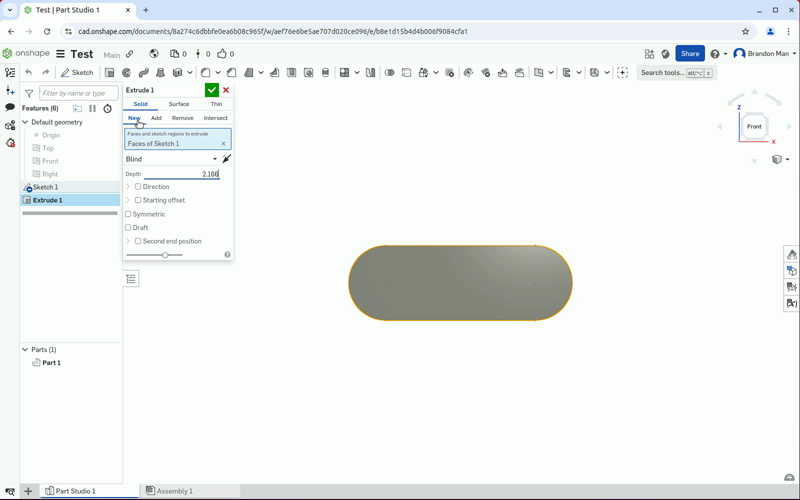
key(enter)
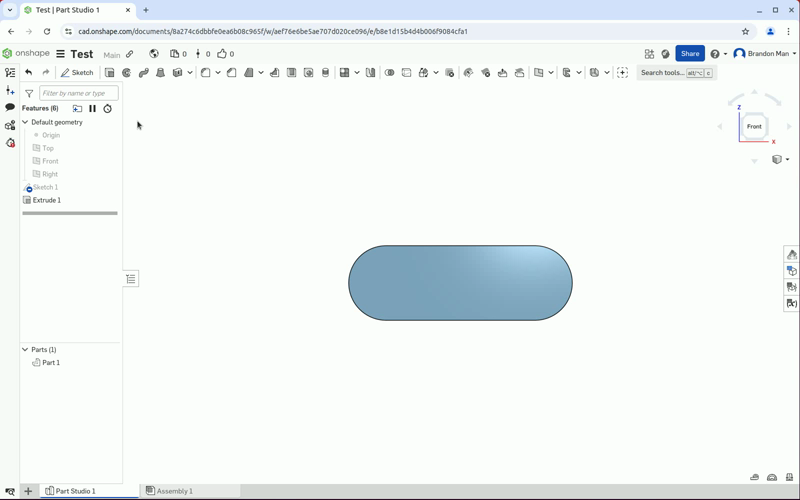
key(shift+h)
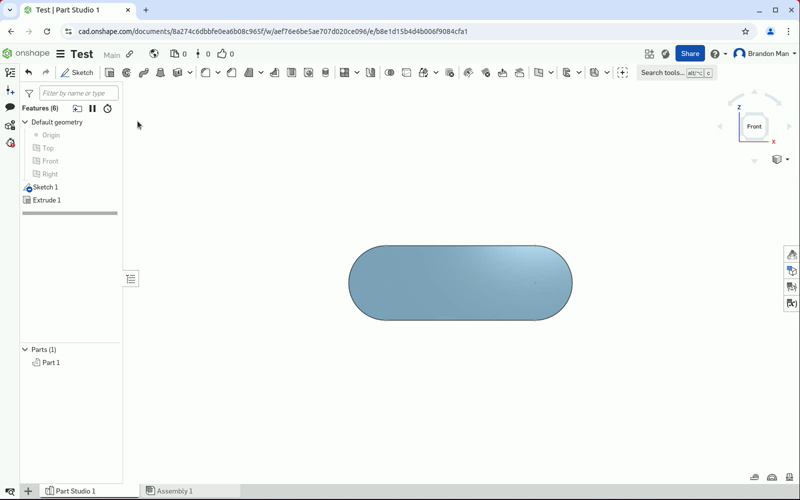
key(shift+h)
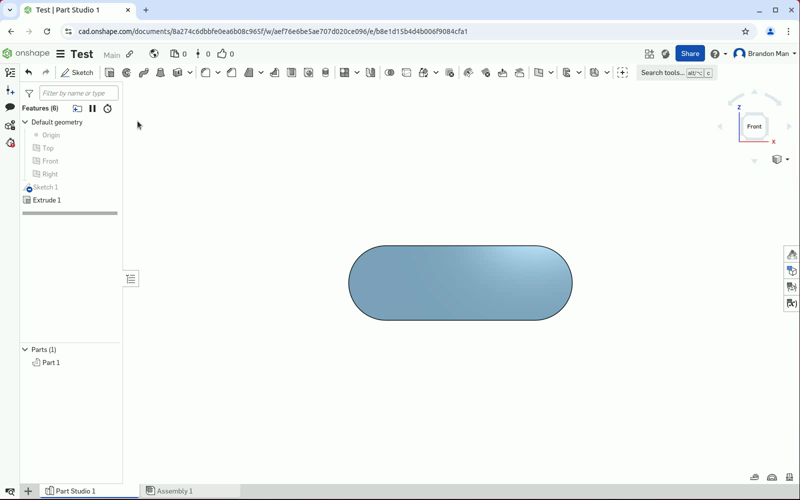
mouse_move(73, 189)
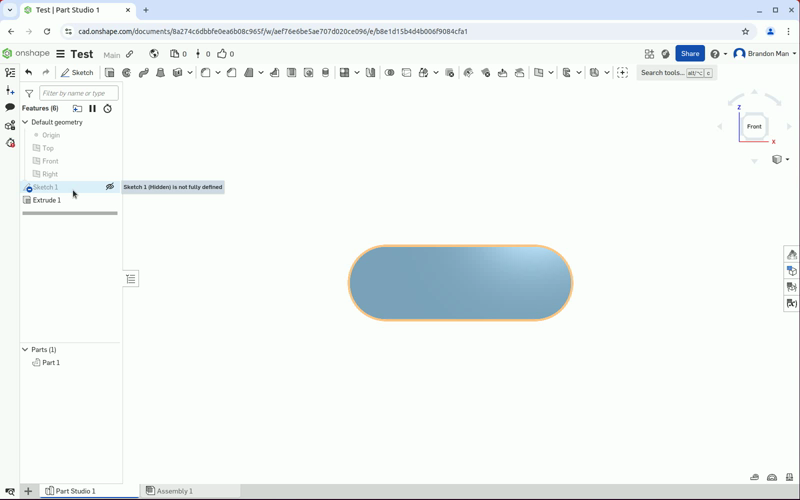
click(73, 189)
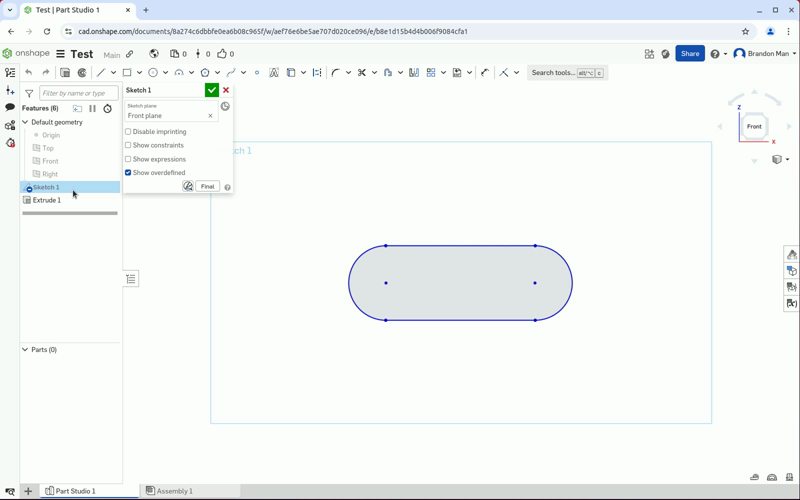
mouse_move(229, 92)
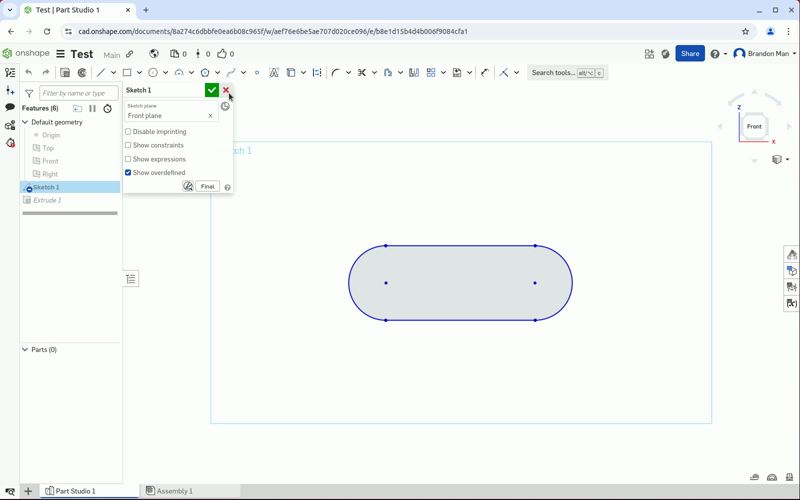
click(229, 92)
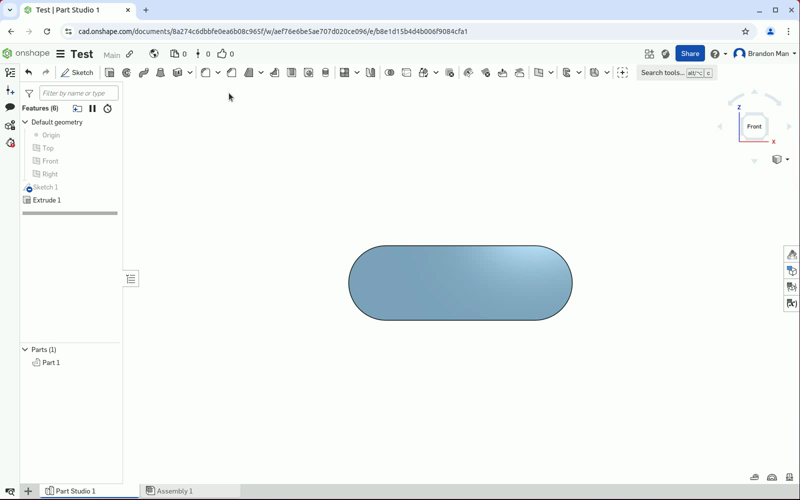
mouse_move(541, 75)
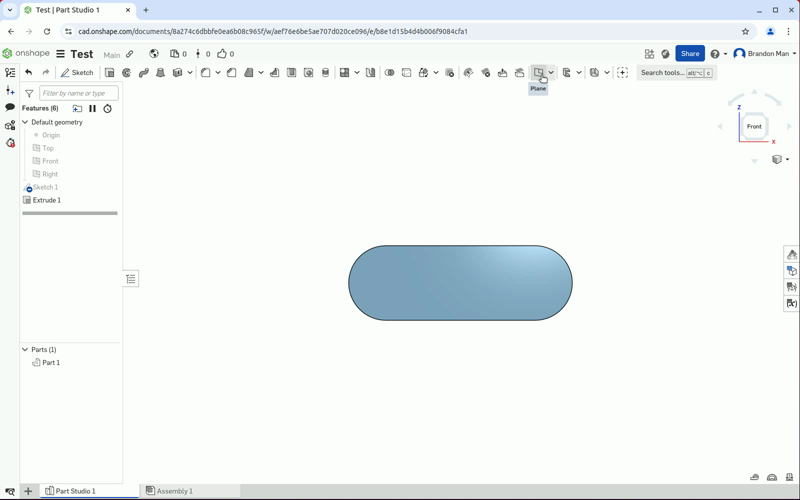
click(541, 75)
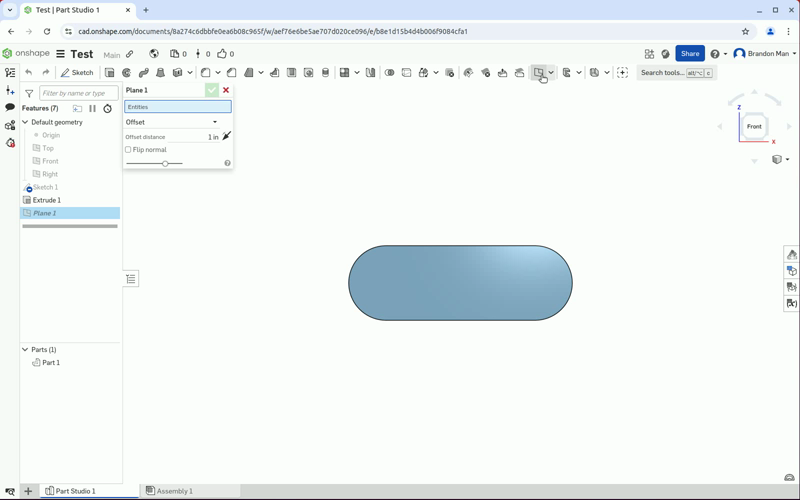
mouse_move(73, 163)
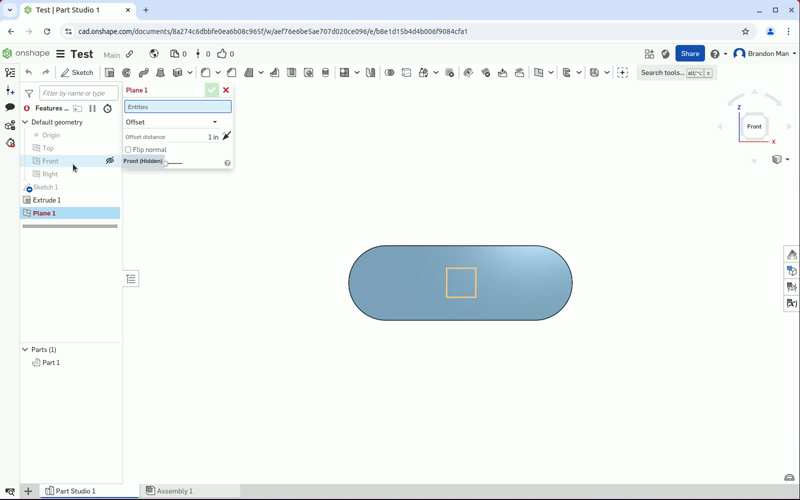
click(73, 163)
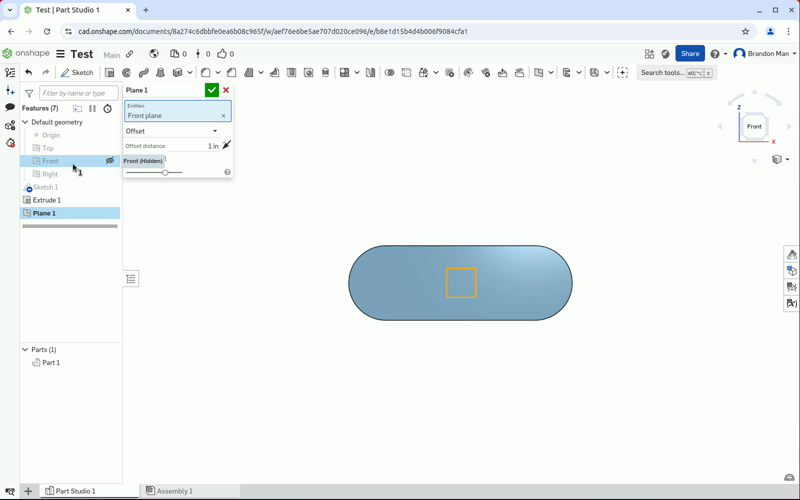
key(tab, 2)
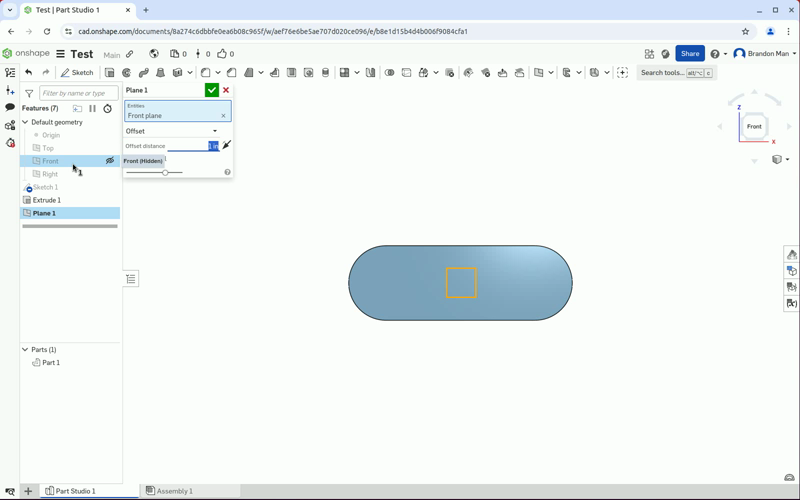
text(2.157)
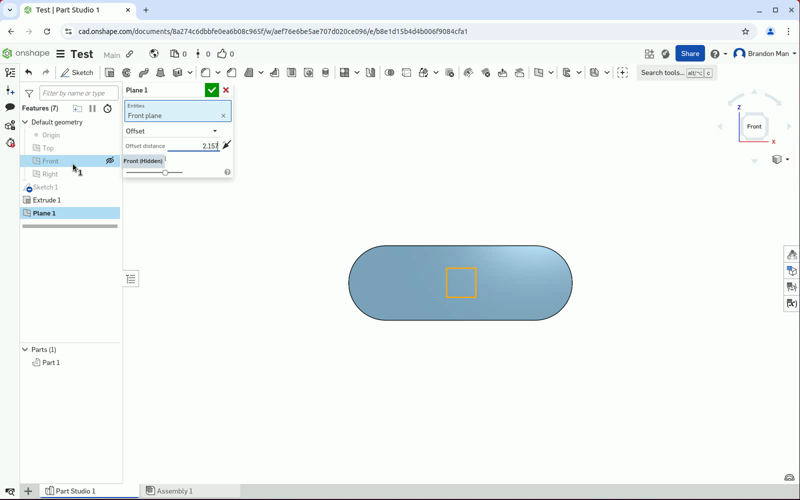
key(enter, 2)
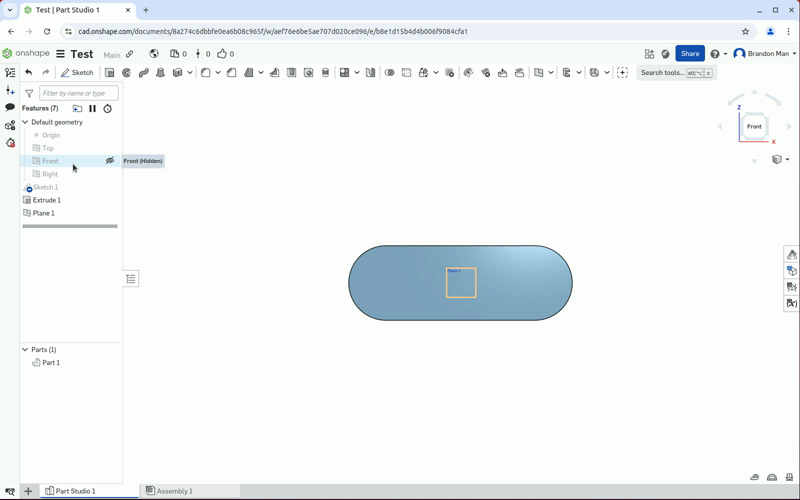
key(shift+s)
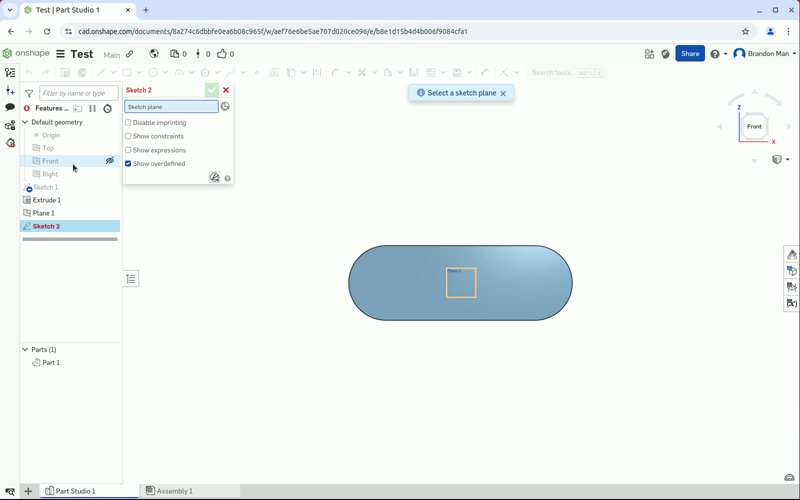
mouse_move(73, 215)
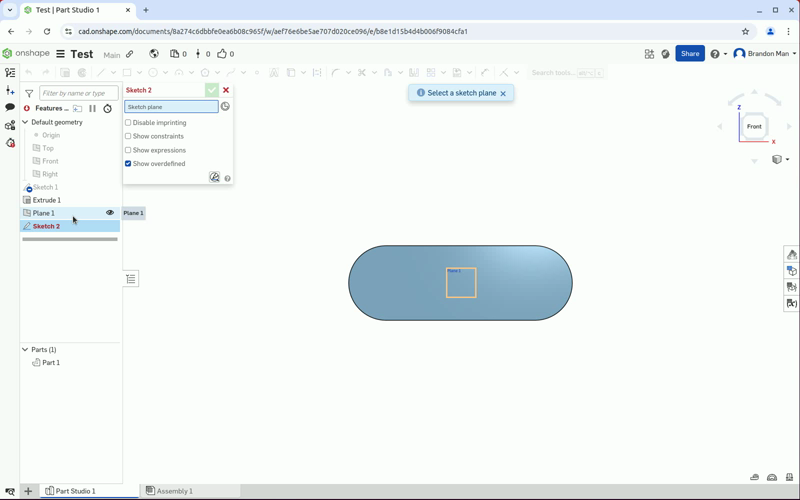
click(73, 215)
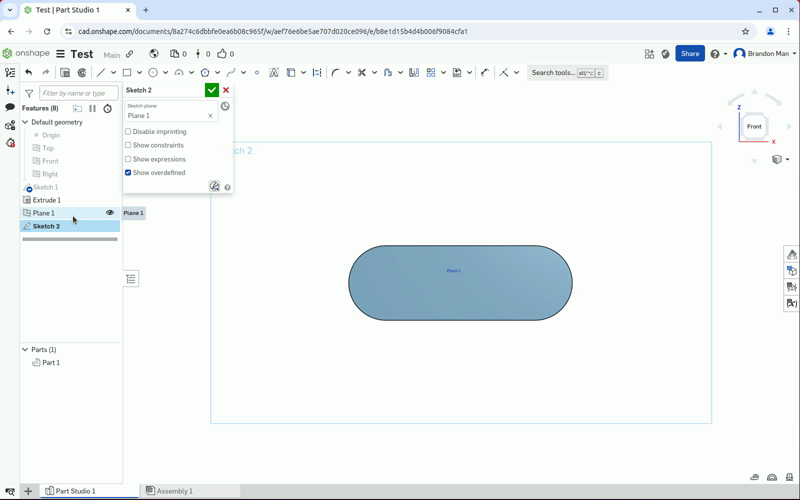
mouse_move(73, 352)
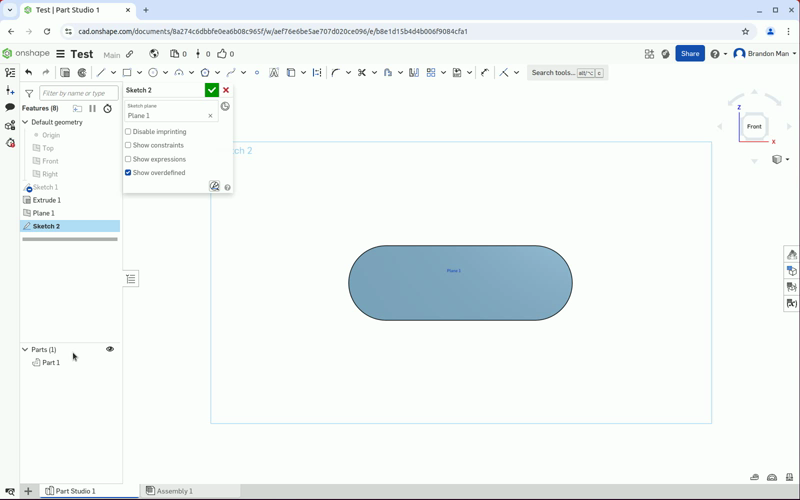
key(y)
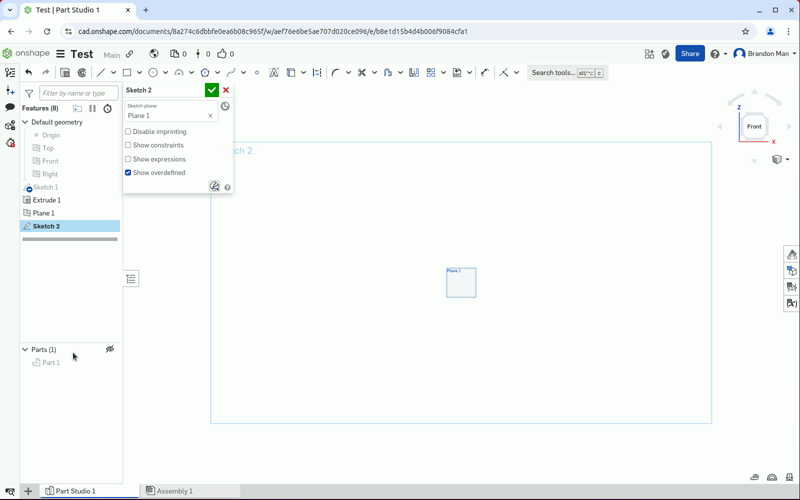
key(l)
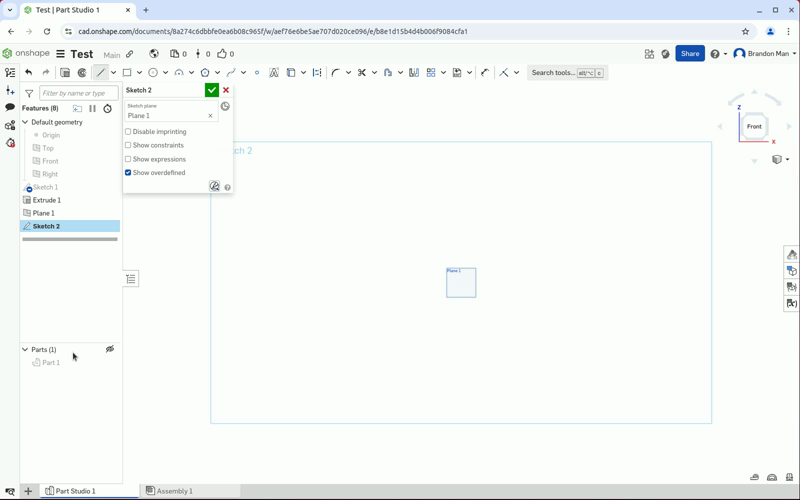
key_down(shift)
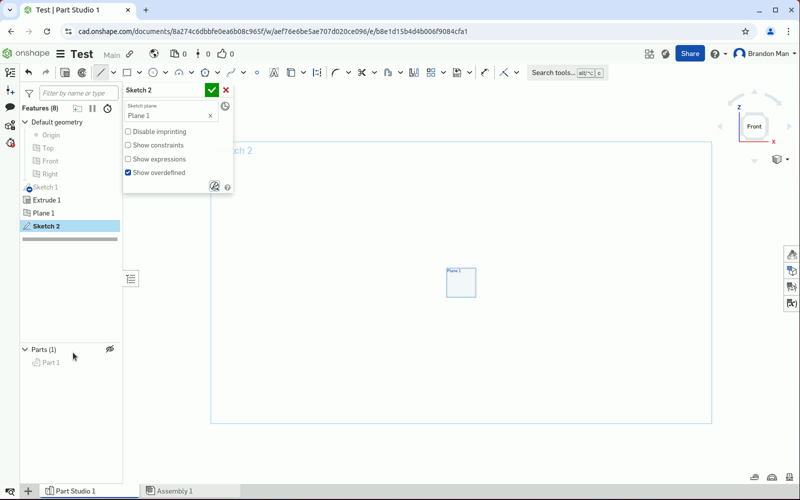
mouse_move(385, 316)
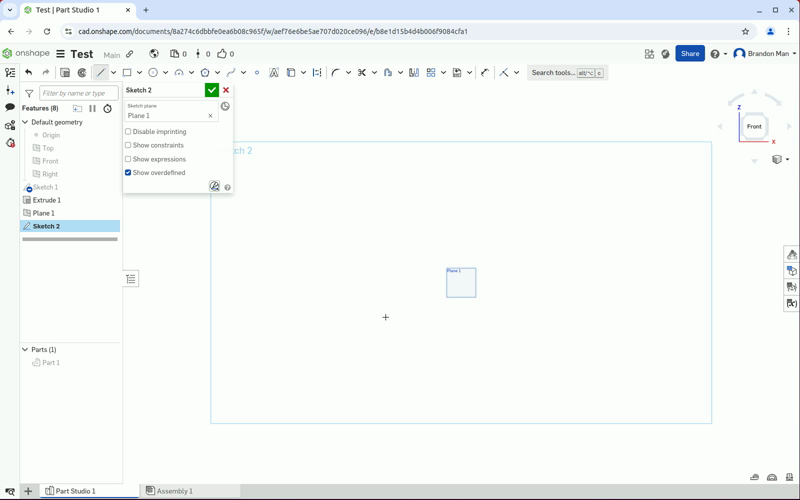
click(385, 316)
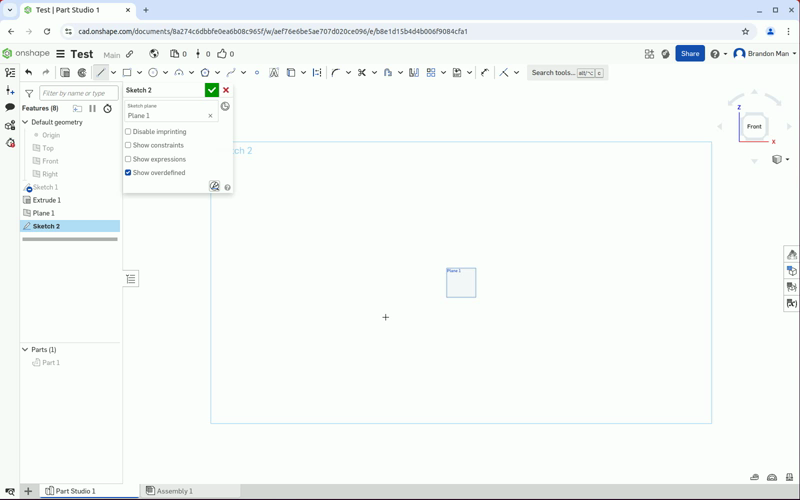
key_up(shift)
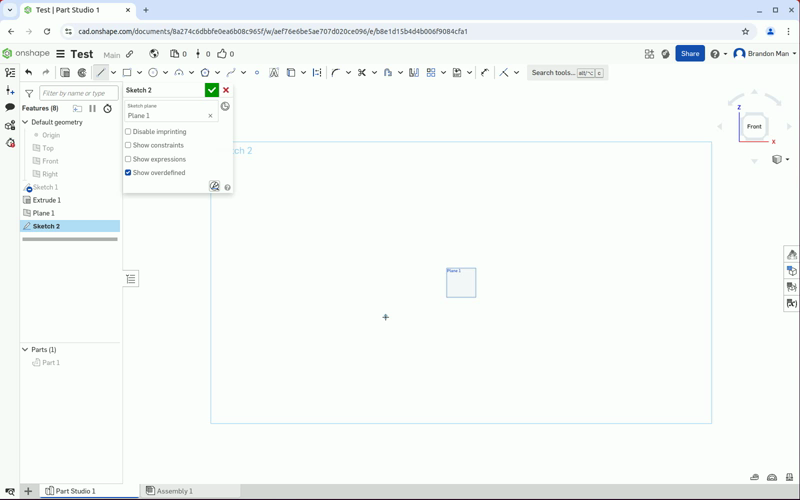
key_down(shift)
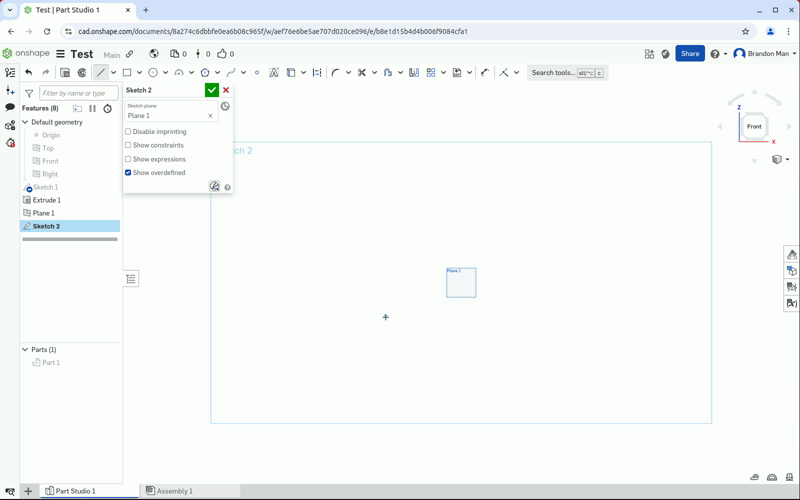
mouse_move(534, 317)
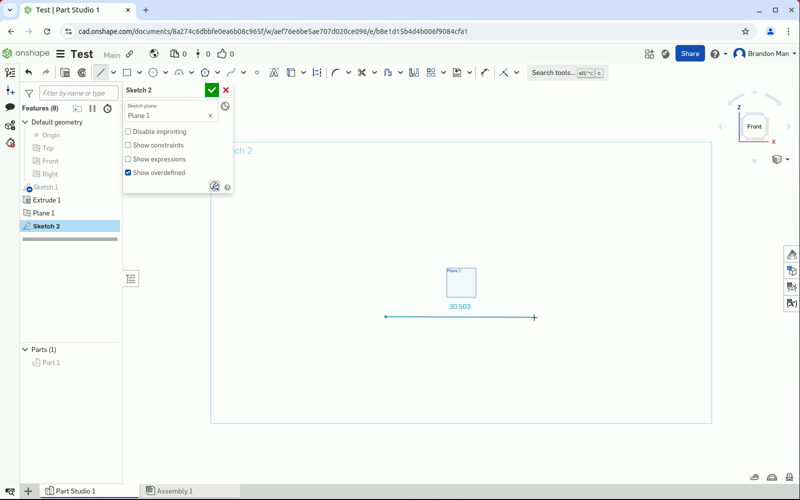
click(534, 317)
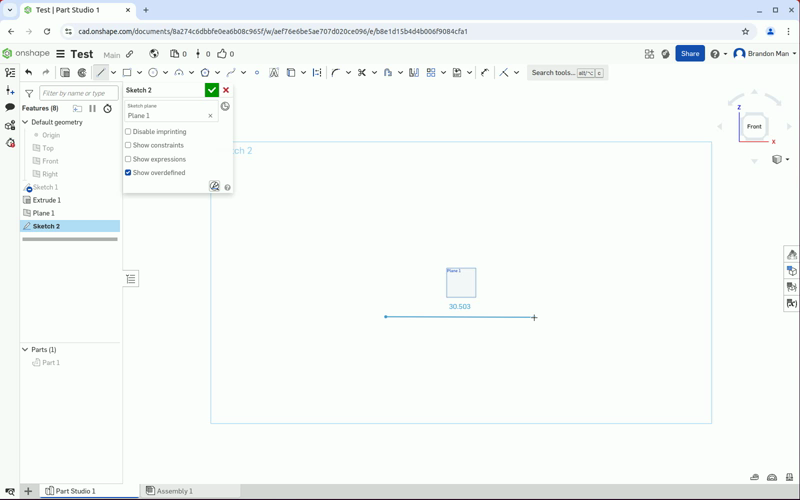
key_up(shift)
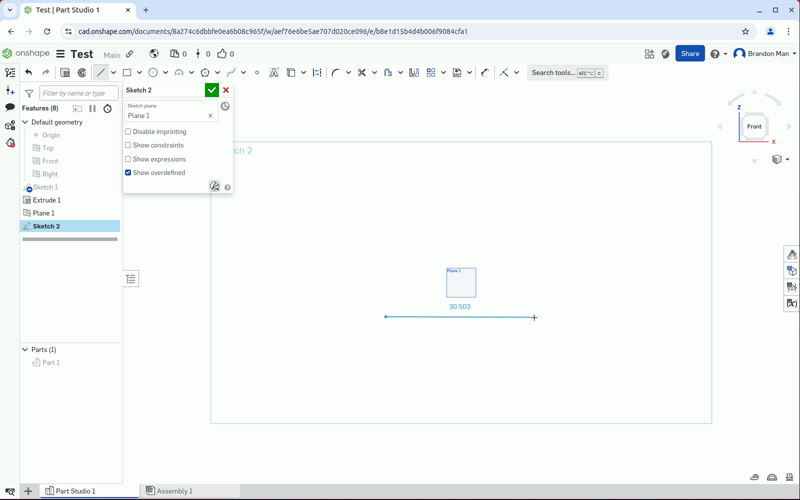
key(esc)
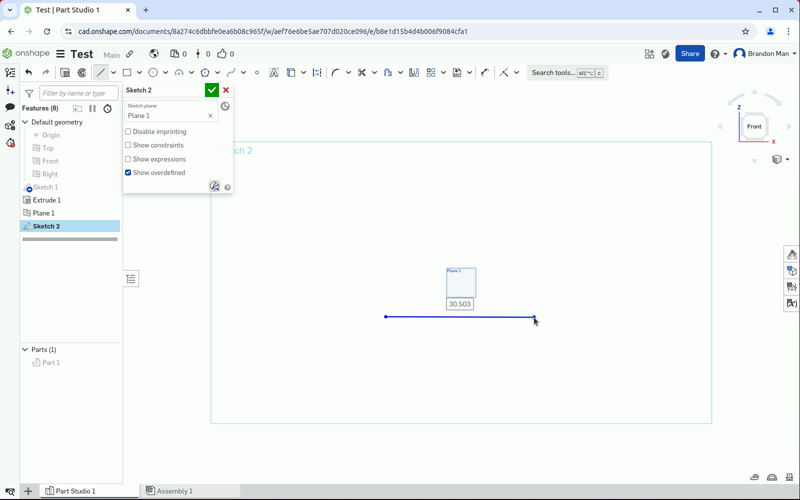
key(a)
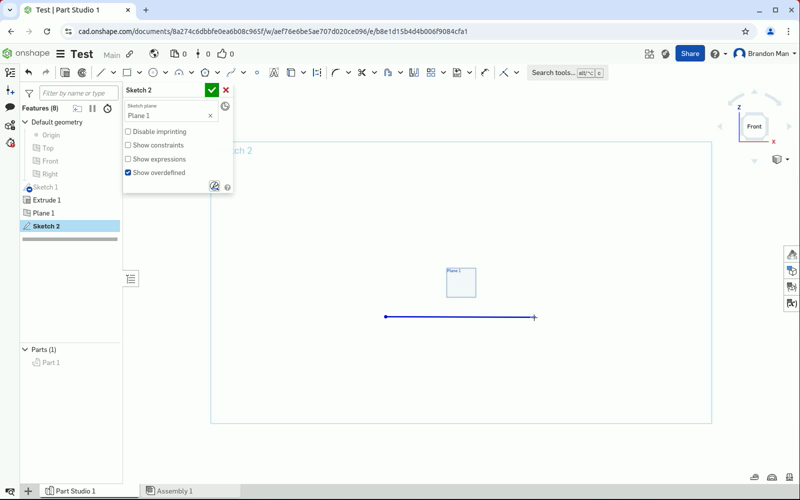
mouse_move(534, 317)
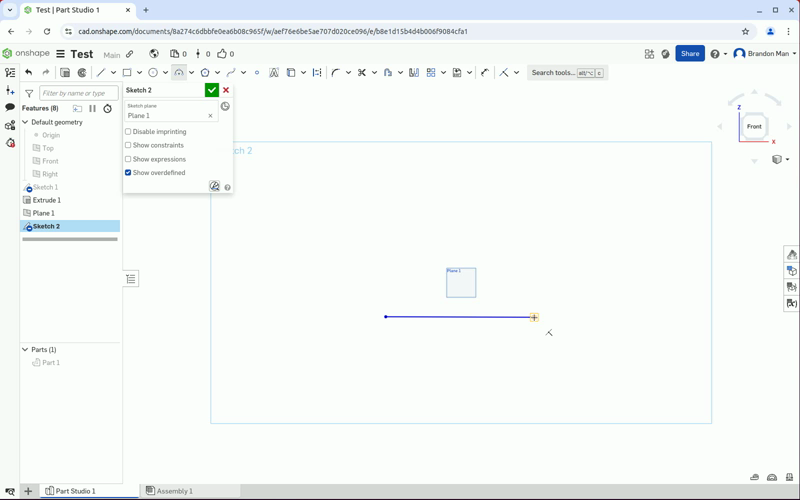
click(534, 317)
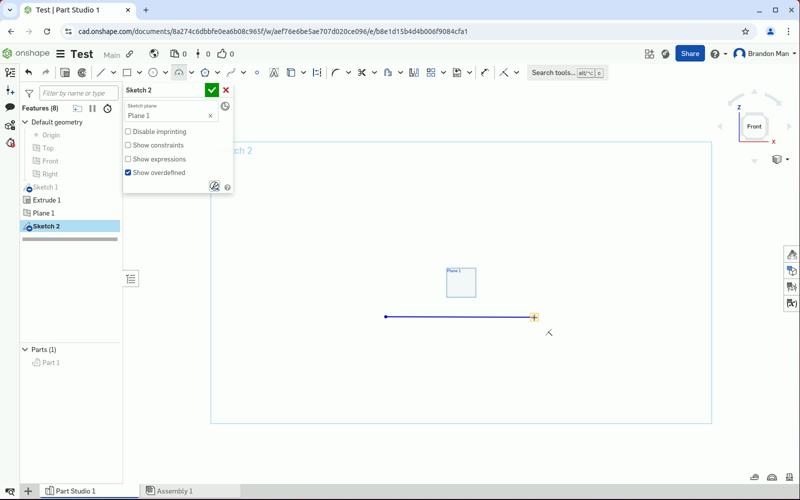
key_down(shift)
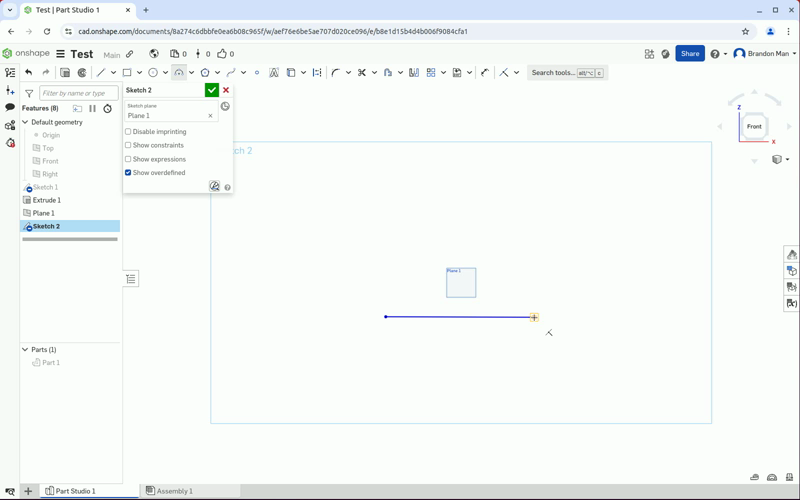
mouse_move(534, 249)
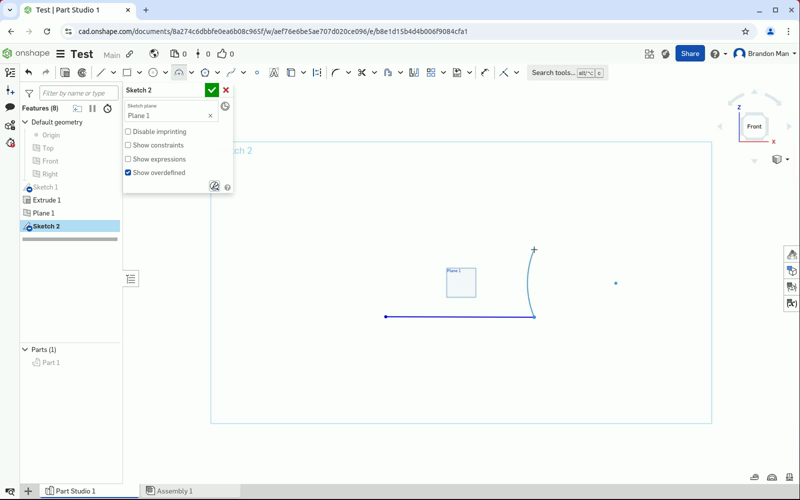
click(534, 249)
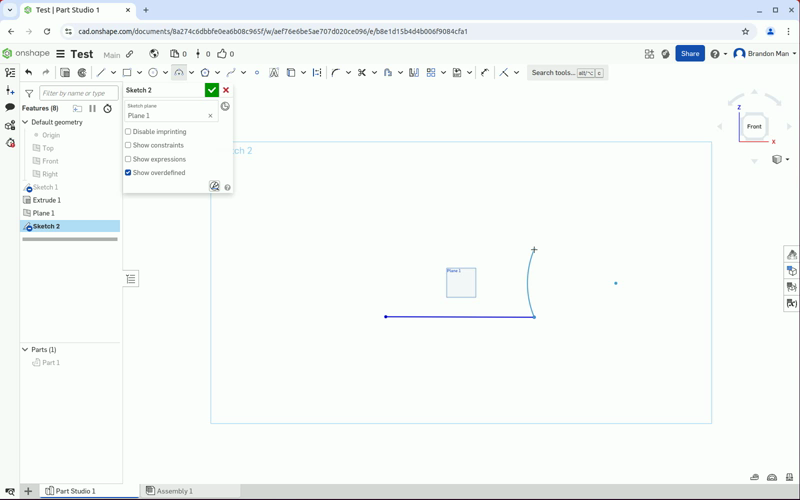
mouse_move(568, 283)
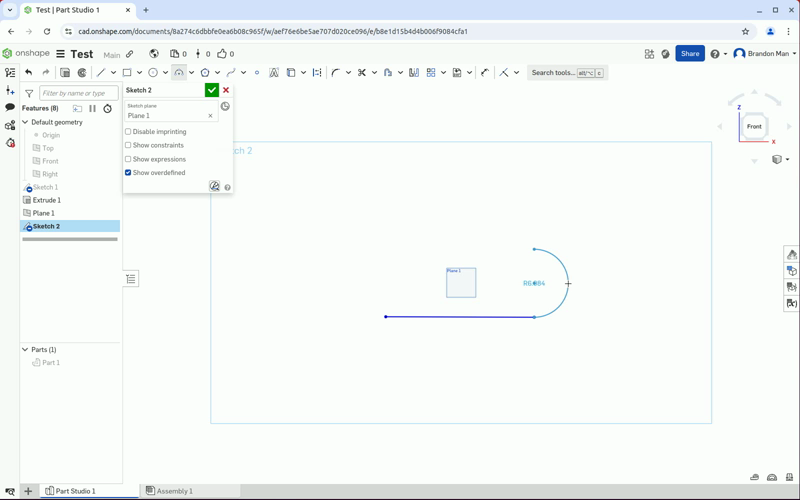
click(568, 283)
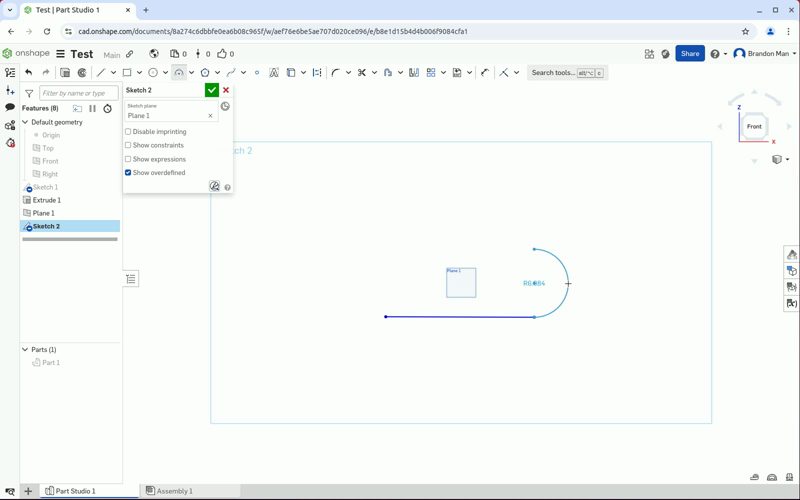
key_up(shift)
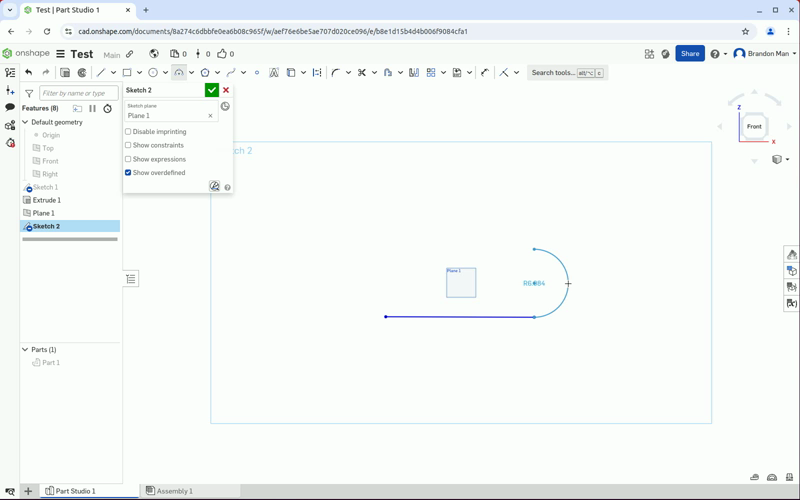
key(esc)
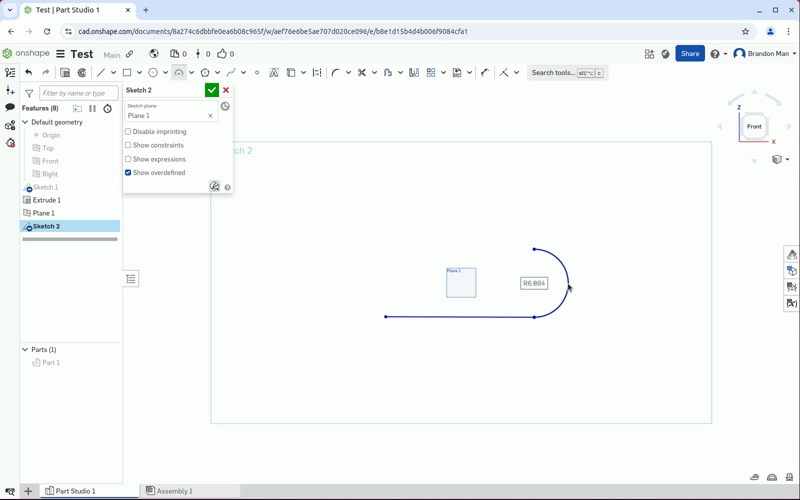
key(l)
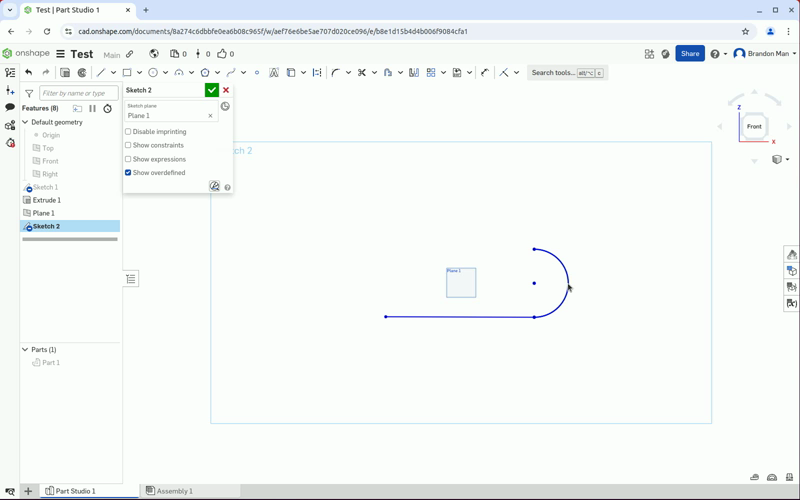
mouse_move(534, 249)
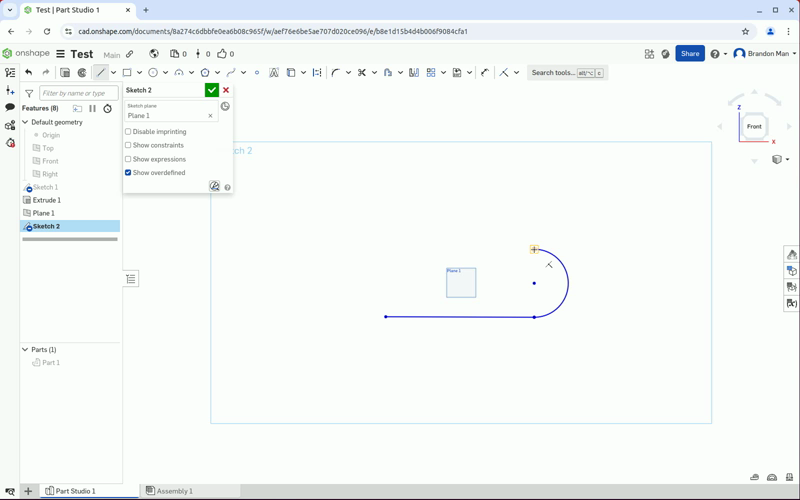
click(534, 249)
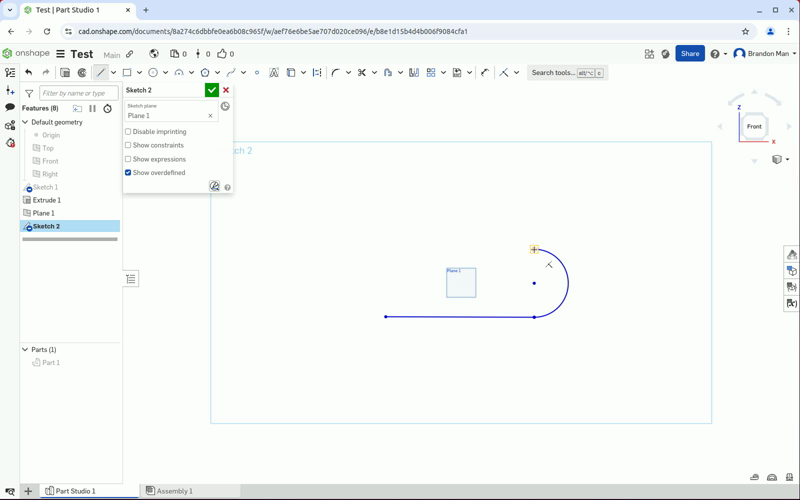
key_down(shift)
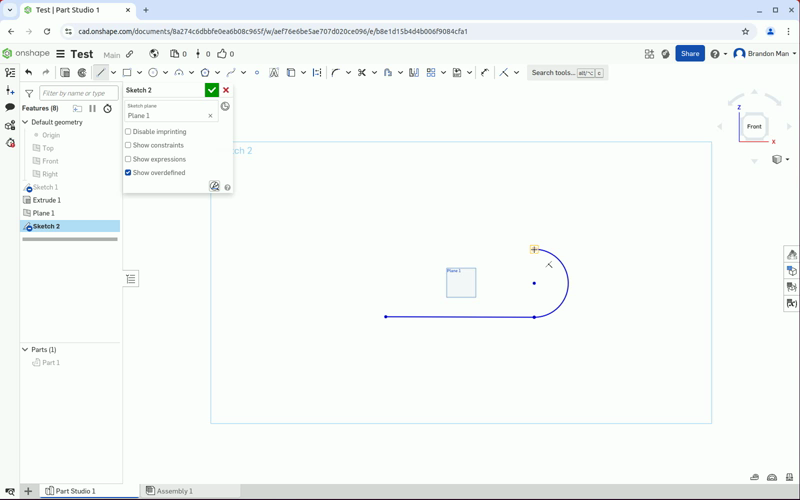
mouse_move(385, 249)
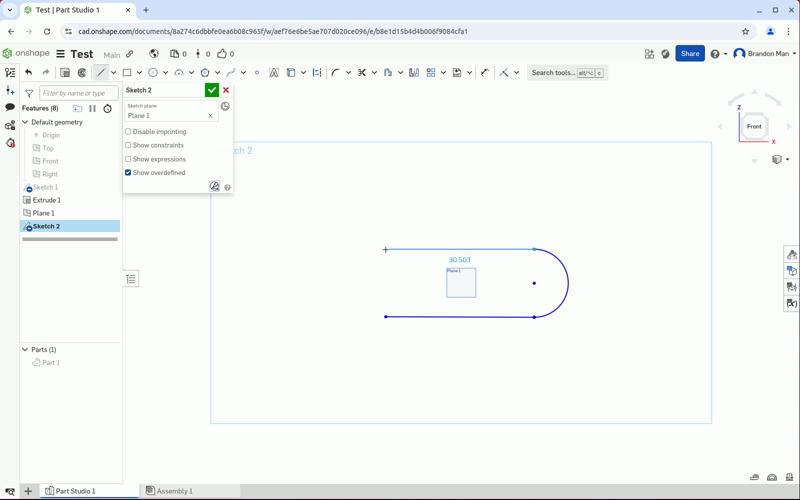
click(385, 249)
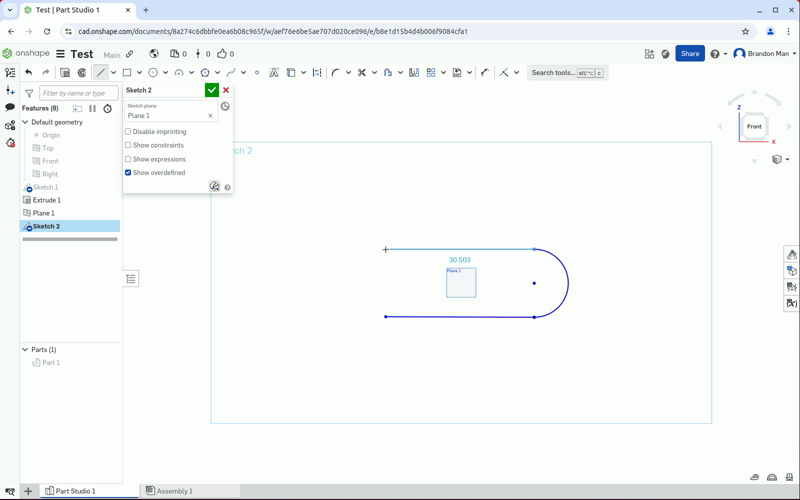
key_up(shift)
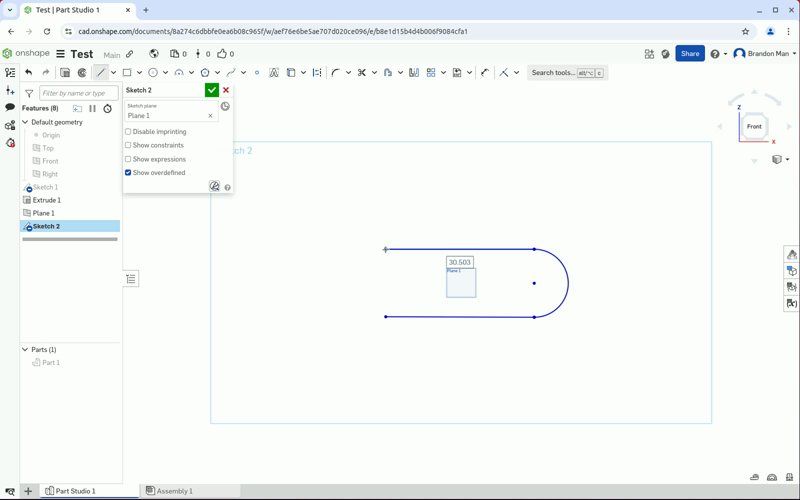
key(esc)
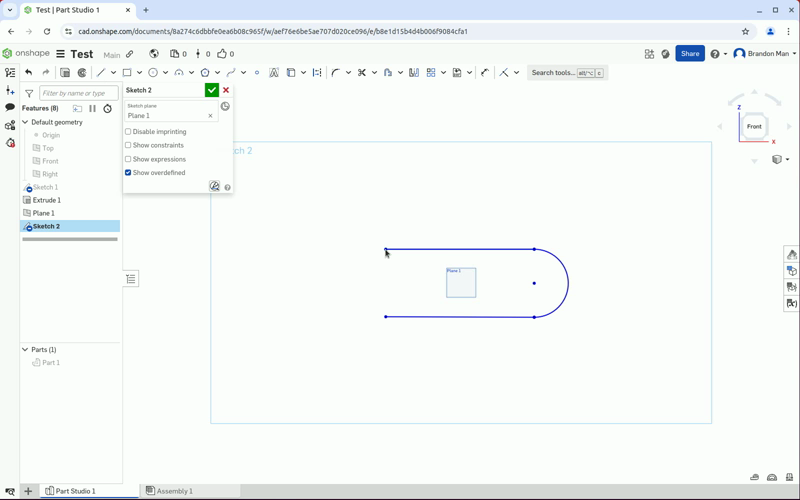
key(a)
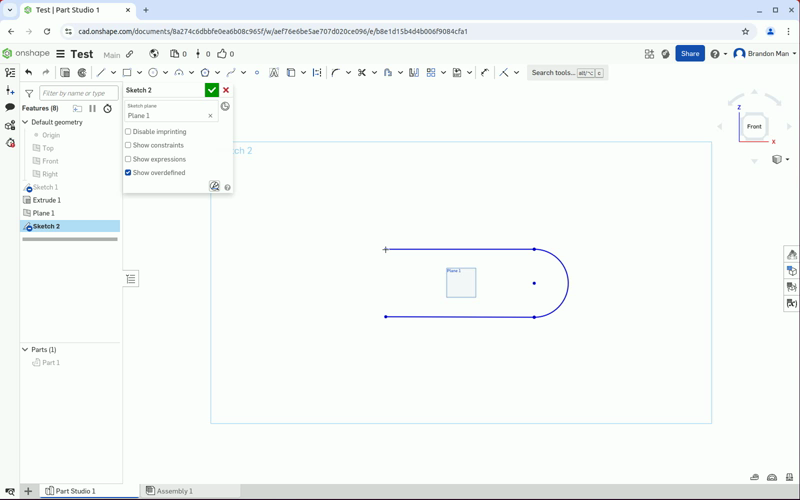
mouse_move(385, 249)
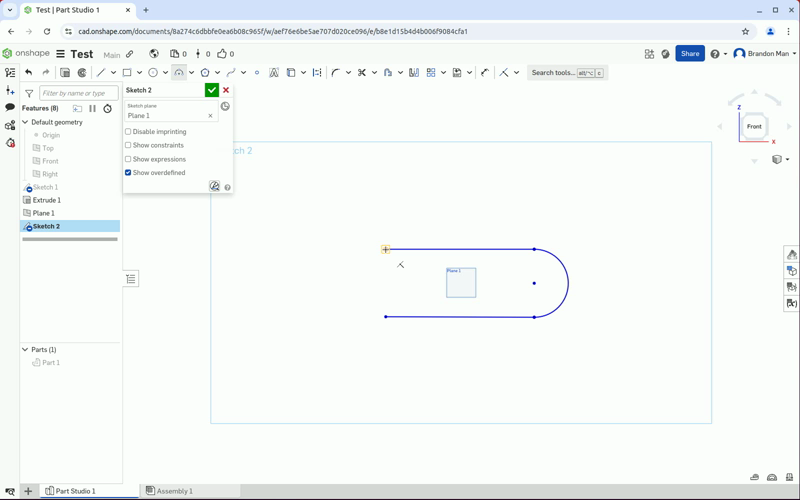
click(385, 249)
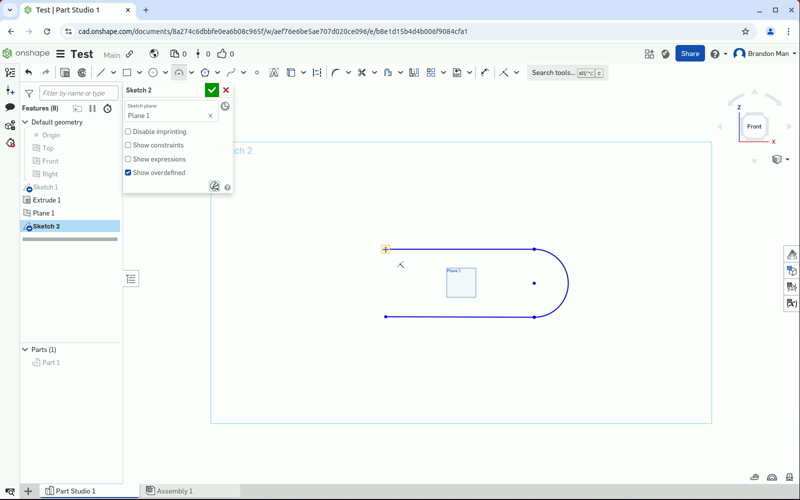
mouse_move(385, 316)
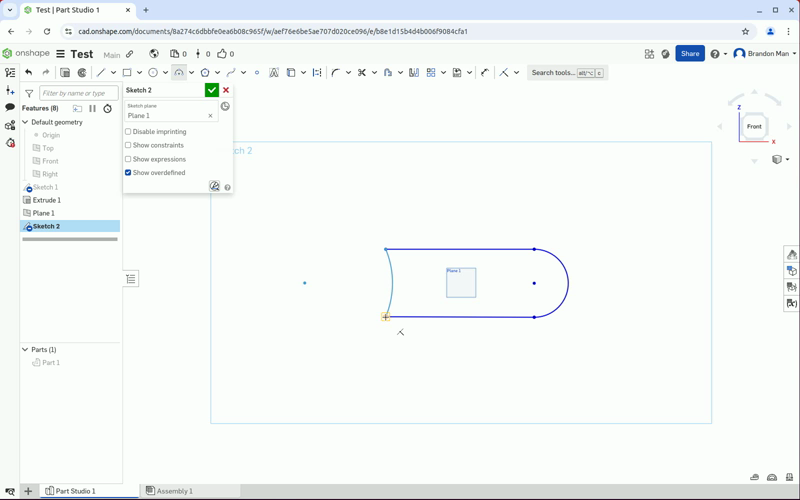
click(385, 316)
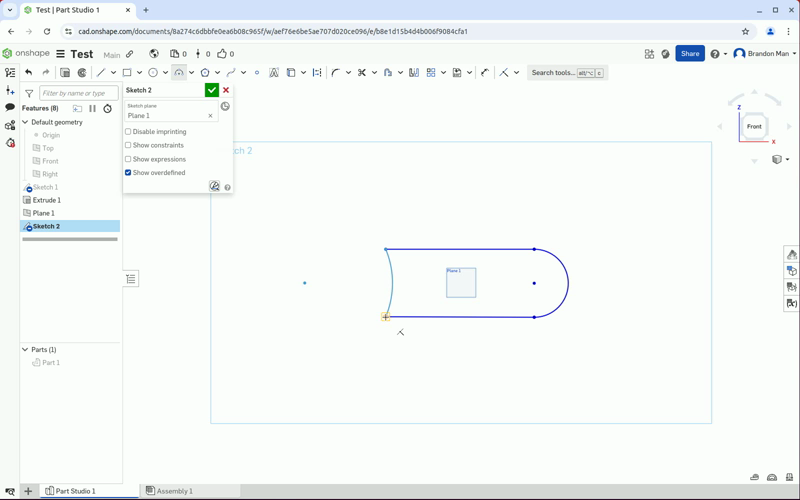
key_down(shift)
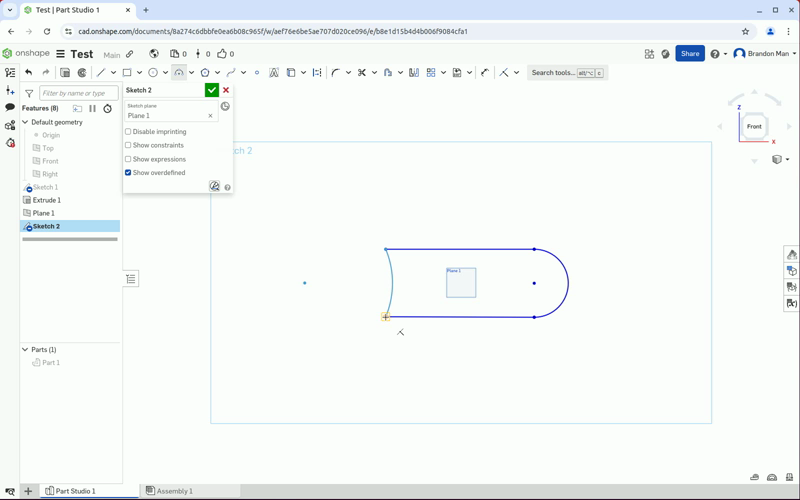
mouse_move(351, 283)
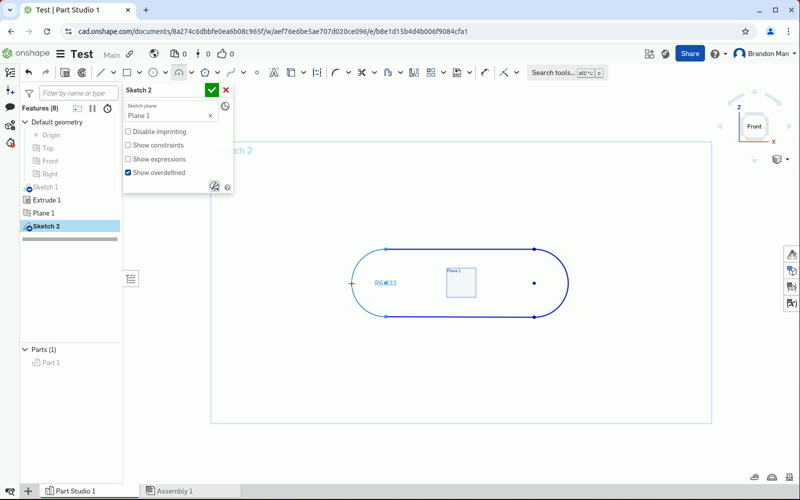
click(351, 283)
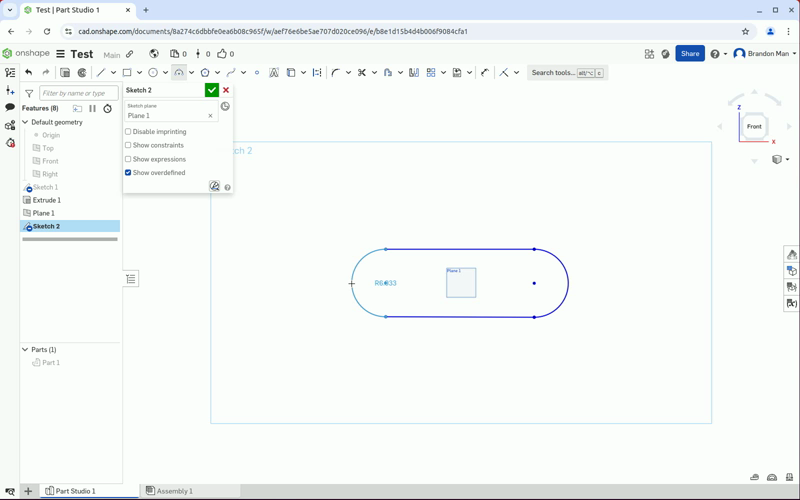
key_up(shift)
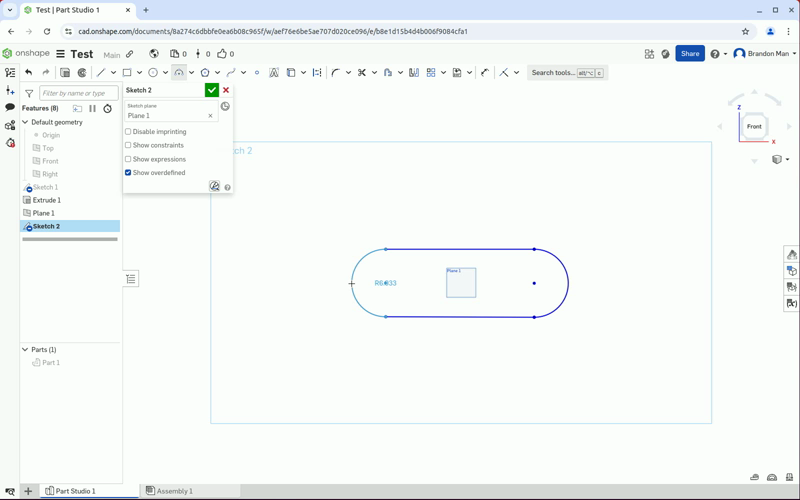
key(esc)
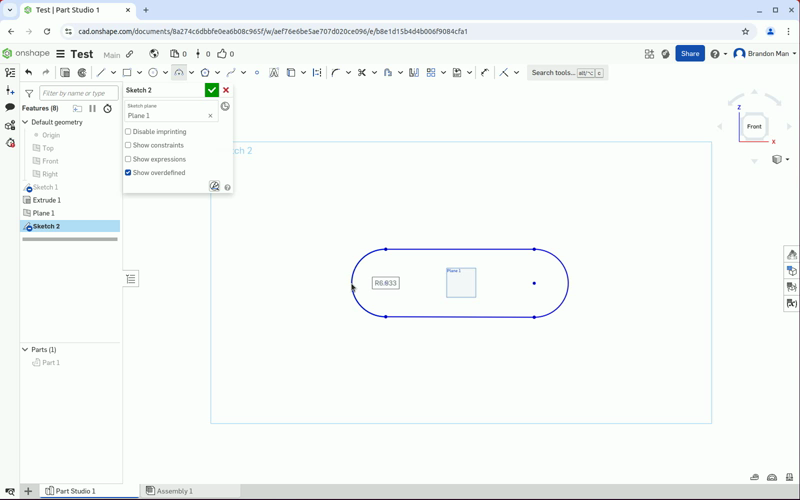
mouse_move(365, 292)
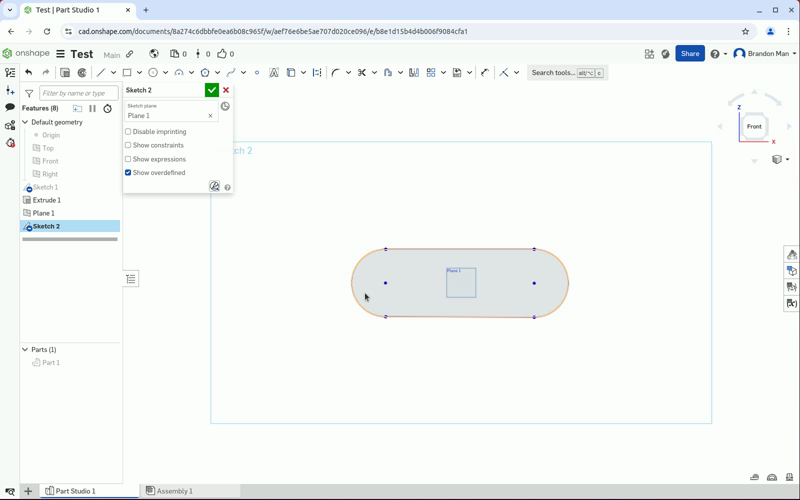
click(365, 292)
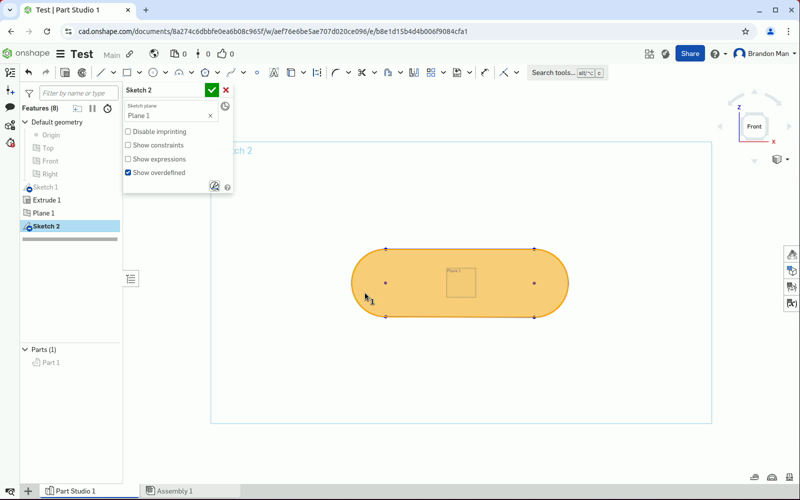
mouse_move(73, 352)
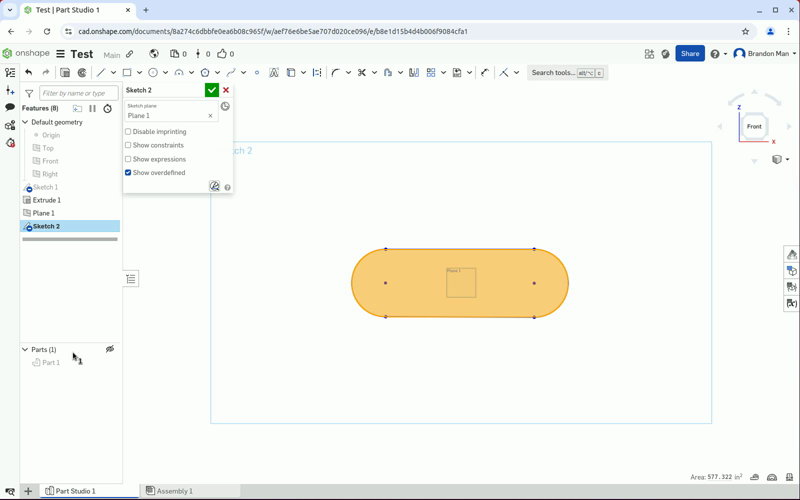
key(shift+y)
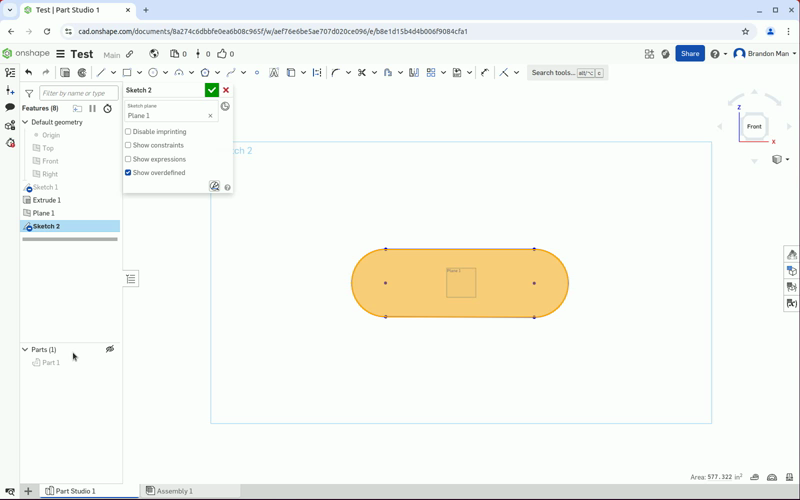
key(shift+e)
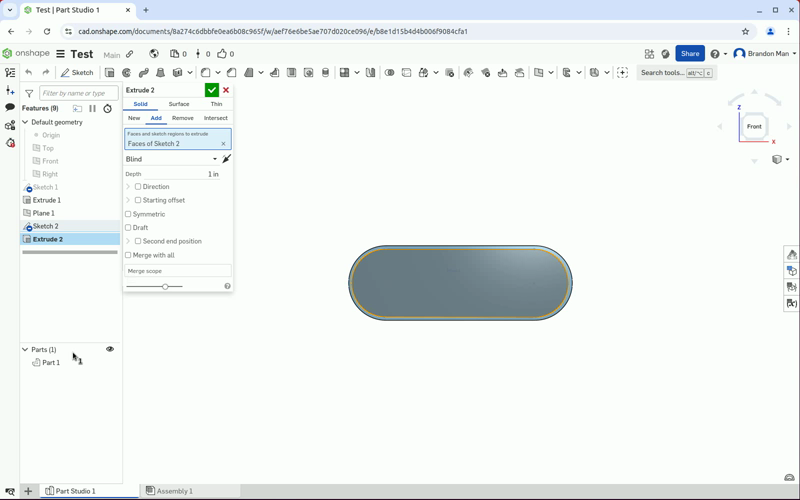
mouse_move(143, 106)
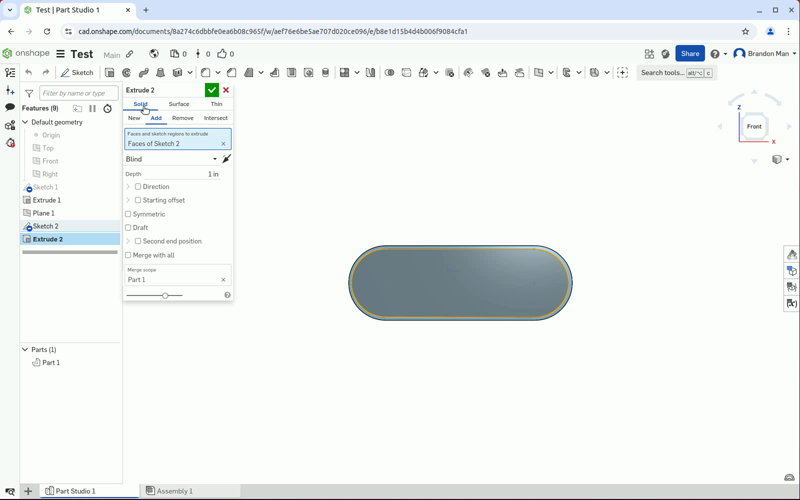
click(143, 106)
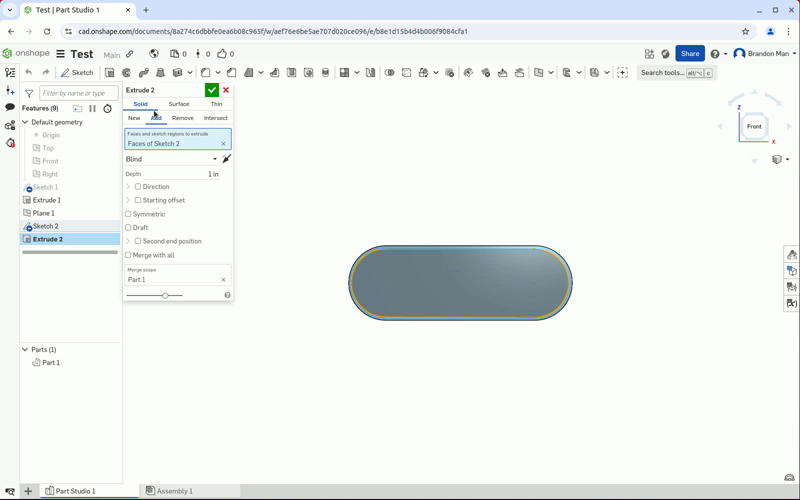
mouse_move(186, 120)
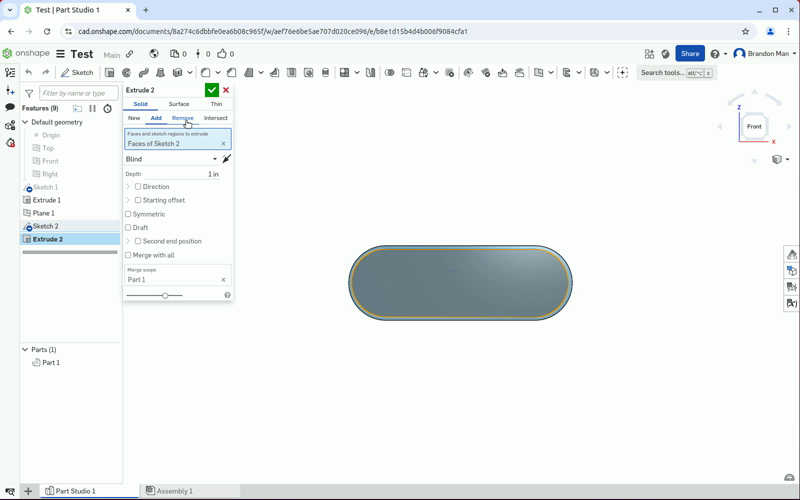
click(186, 120)
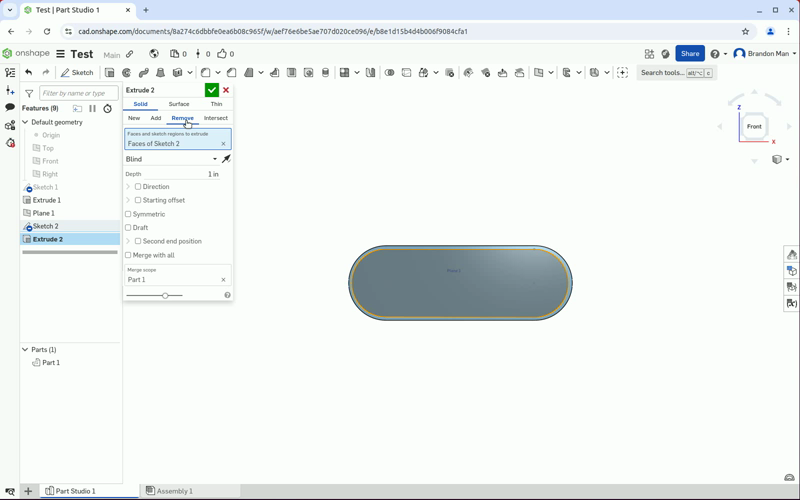
key(tab, 4)
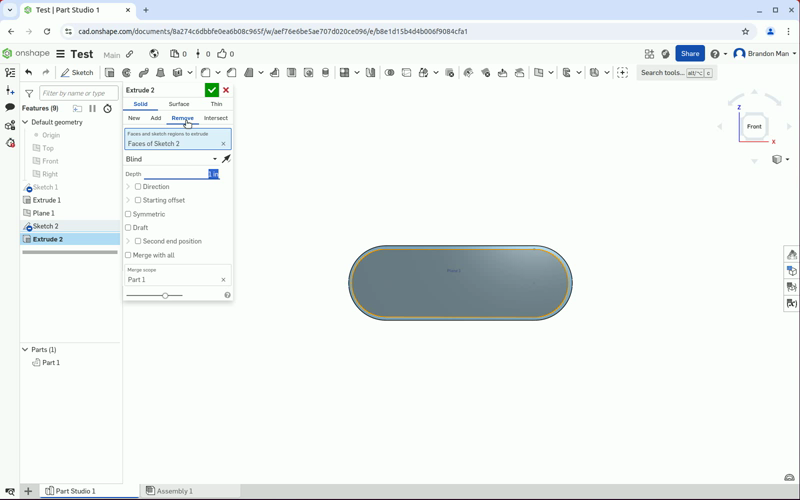
text(1.444)
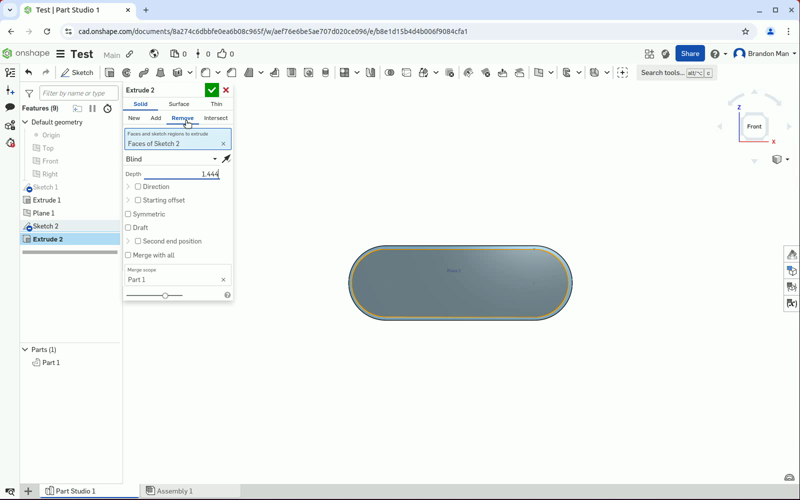
key(tab, 6)
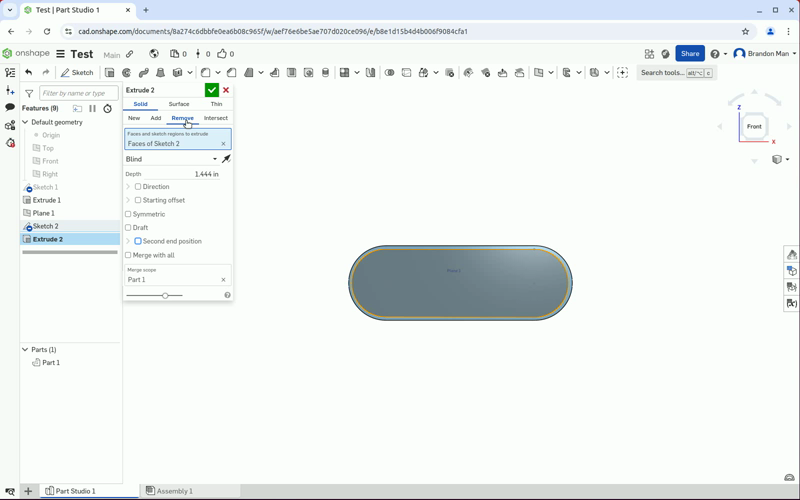
key(space)
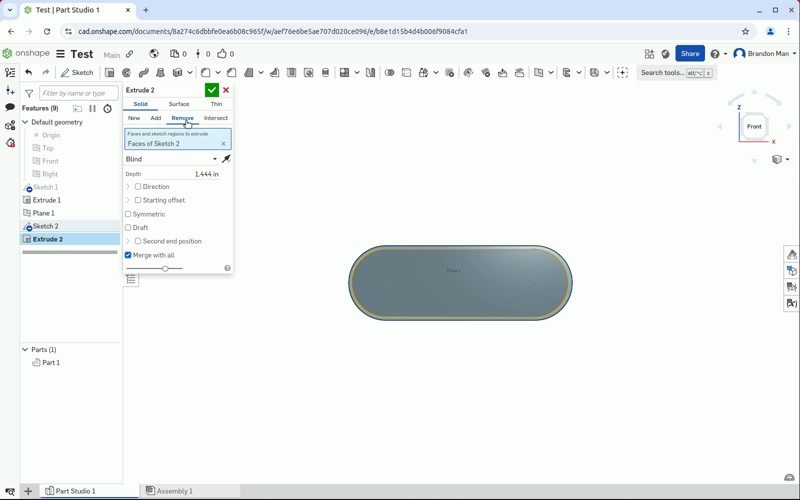
key(enter)
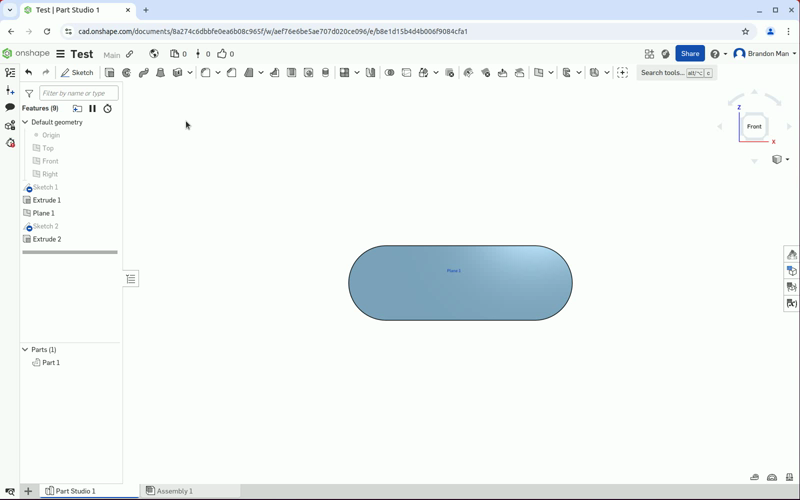
key(shift+h)
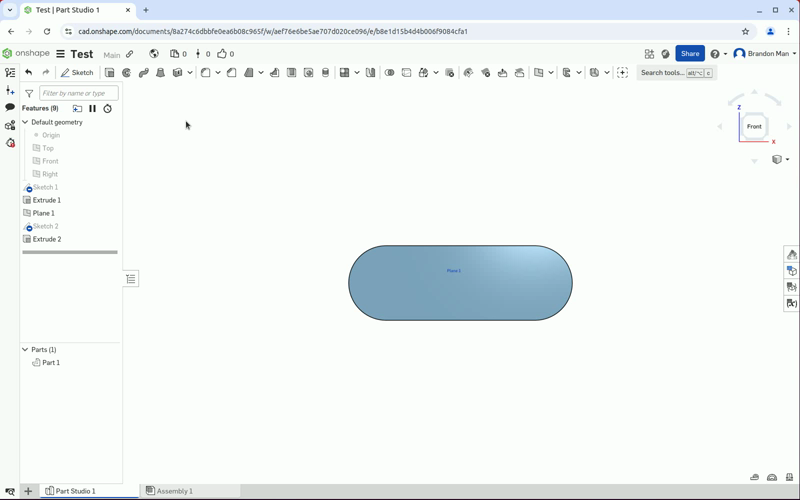
key(shift+h)
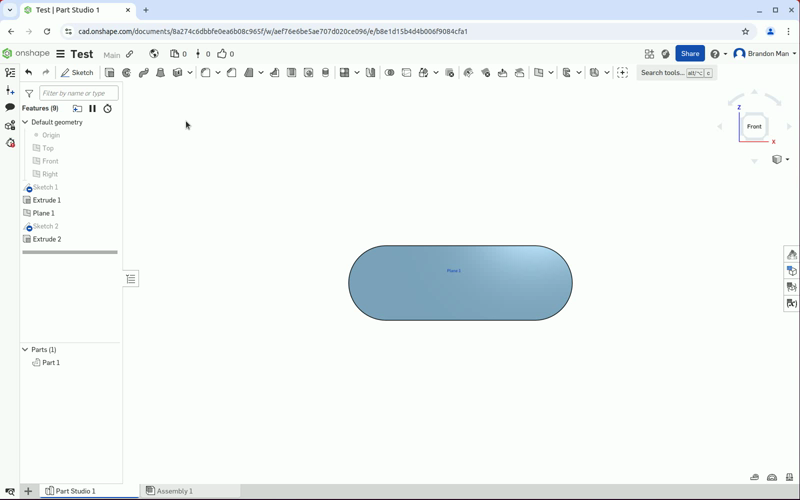
key(shift+7)
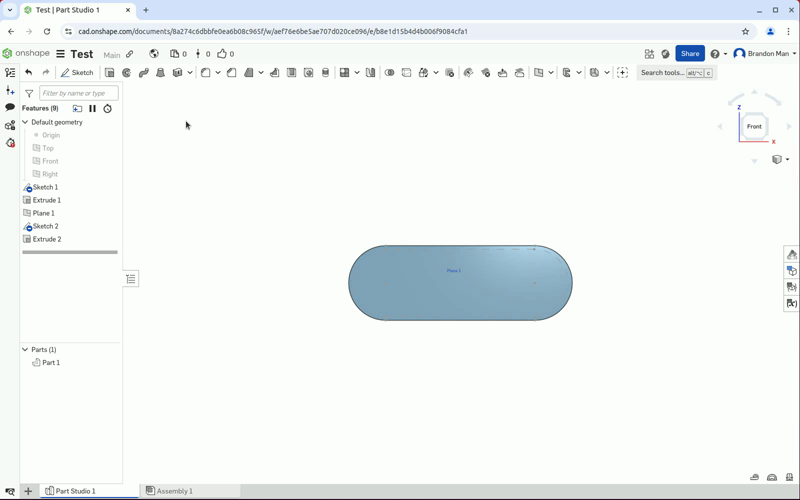
key(left, 2)
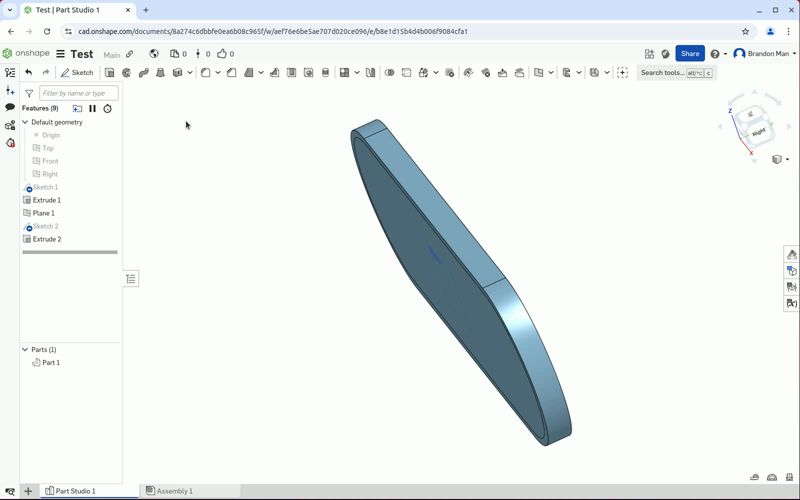
key(down, 2)
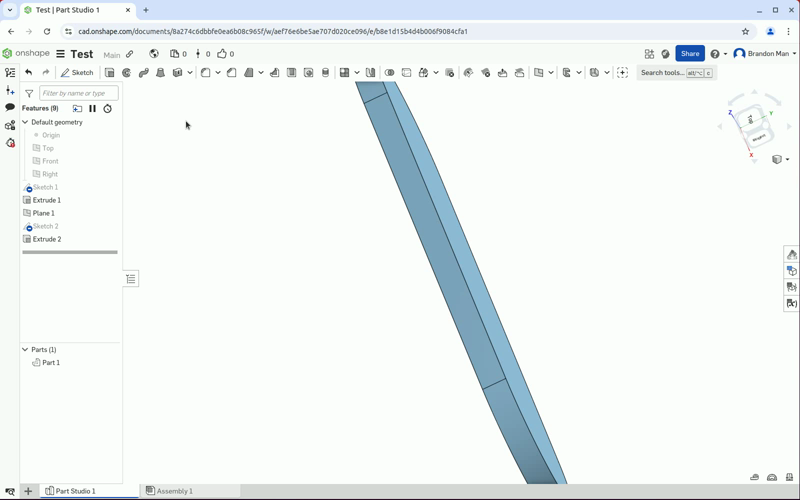
key(up, 2)
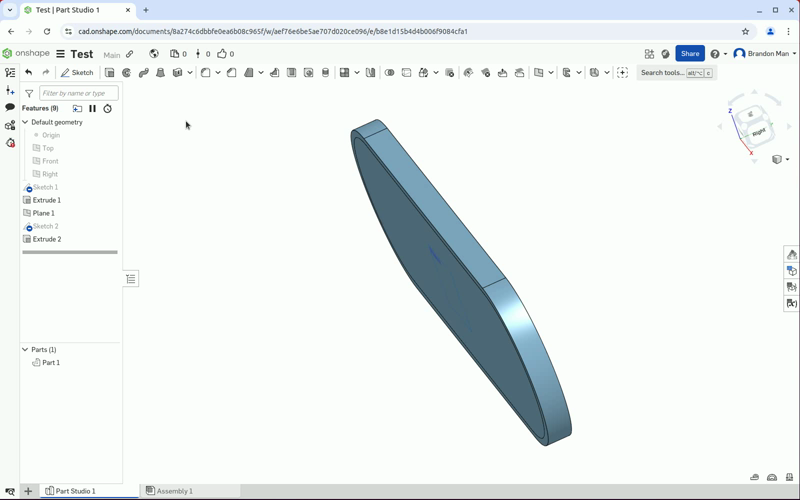
key(right, 2)
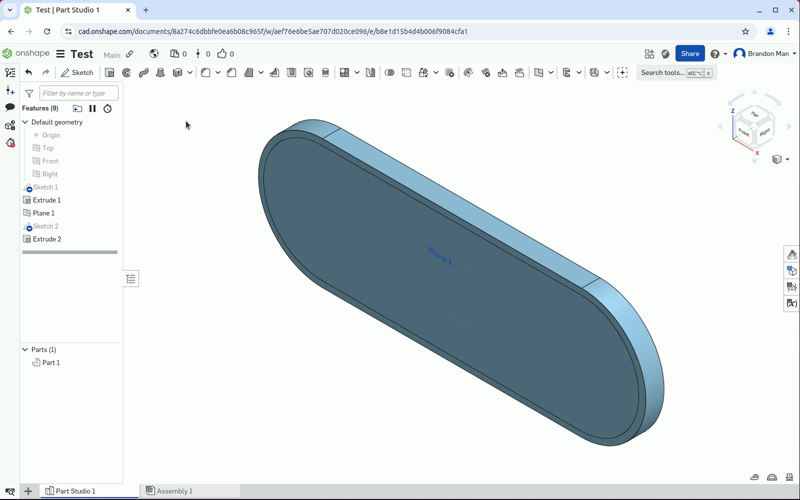
mouse_move(73, 189)
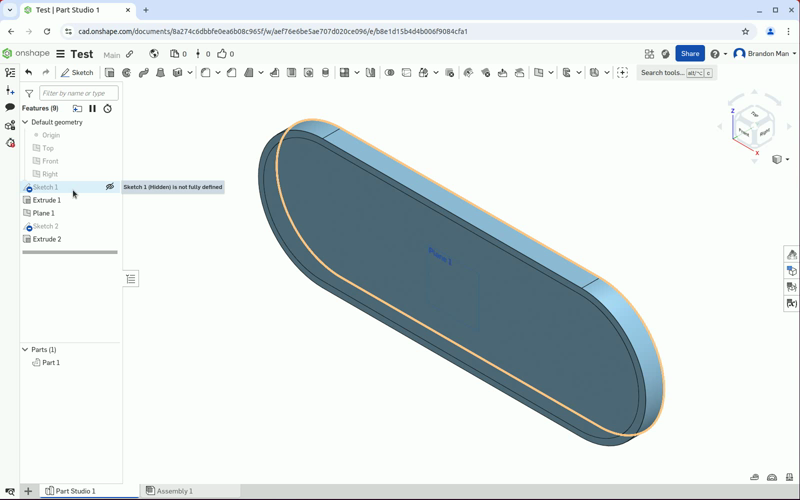
click(73, 189)